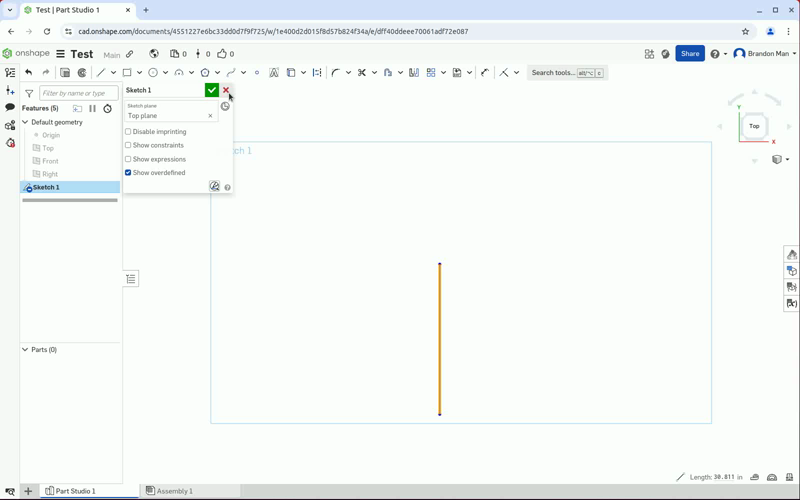
key(shift+h)
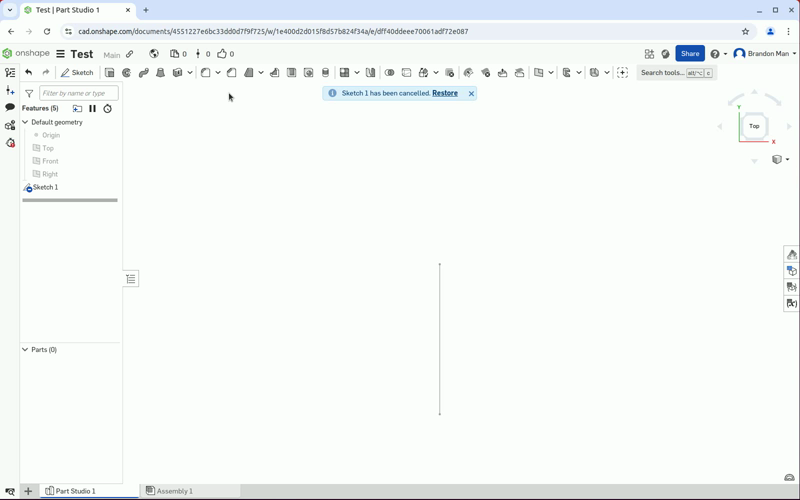
mouse_move(73, 352)
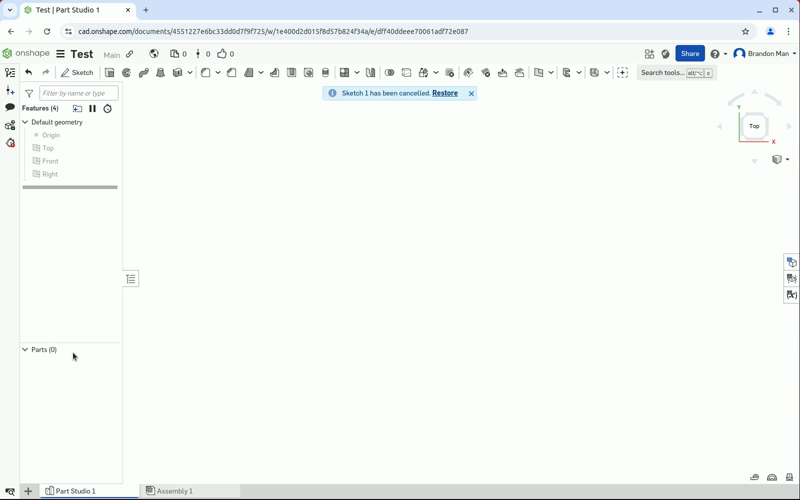
key(y)
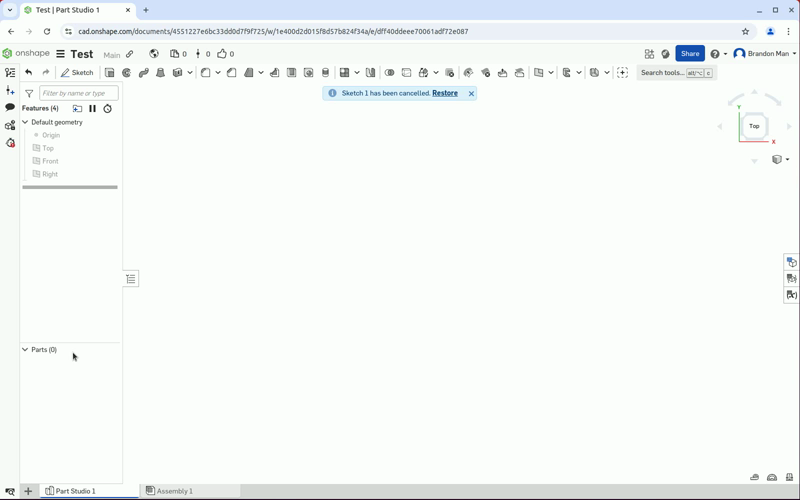
key(shift+p)
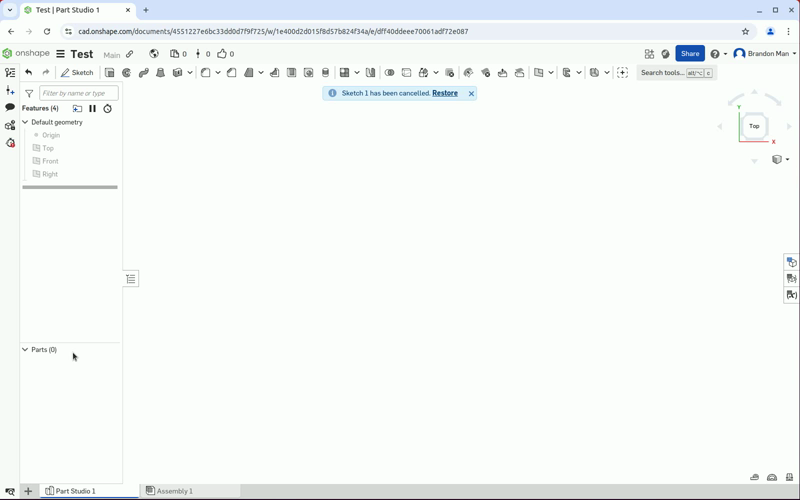
key(space)
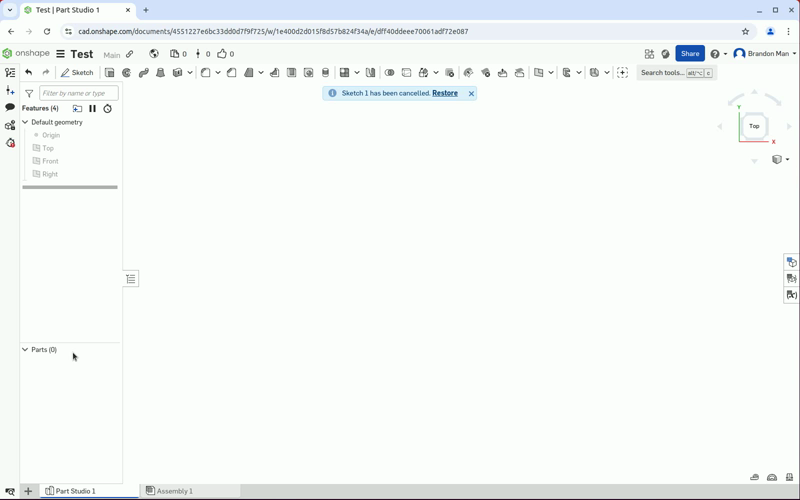
key_down(shift)
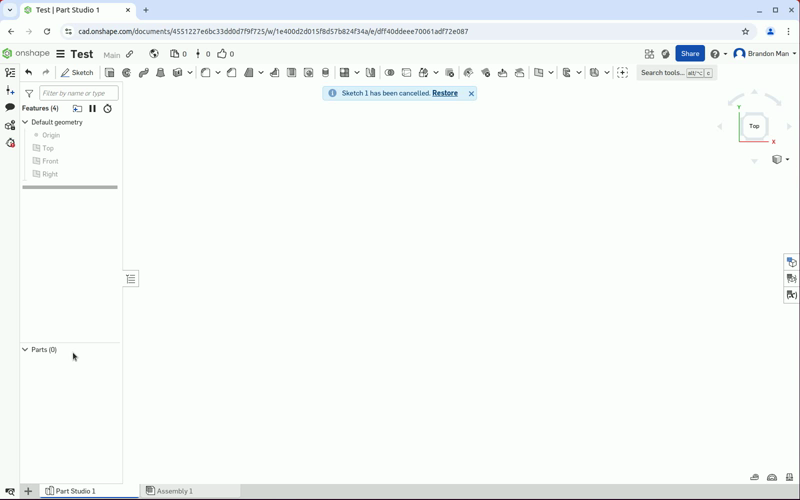
key(up)
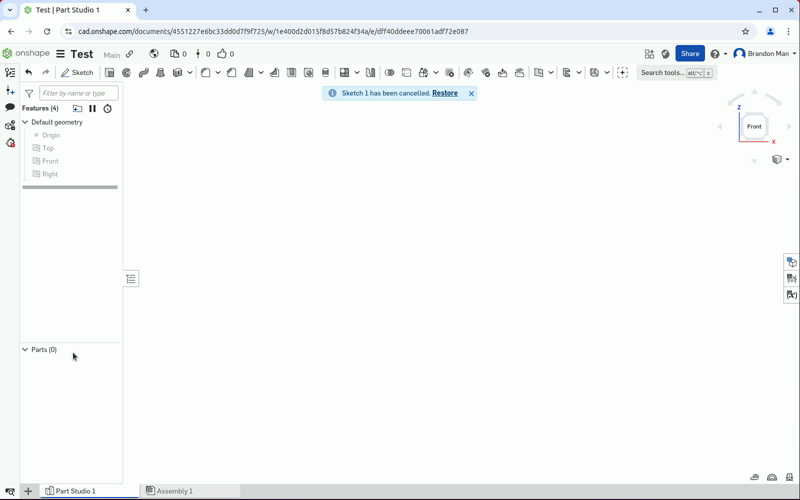
key_up(shift)
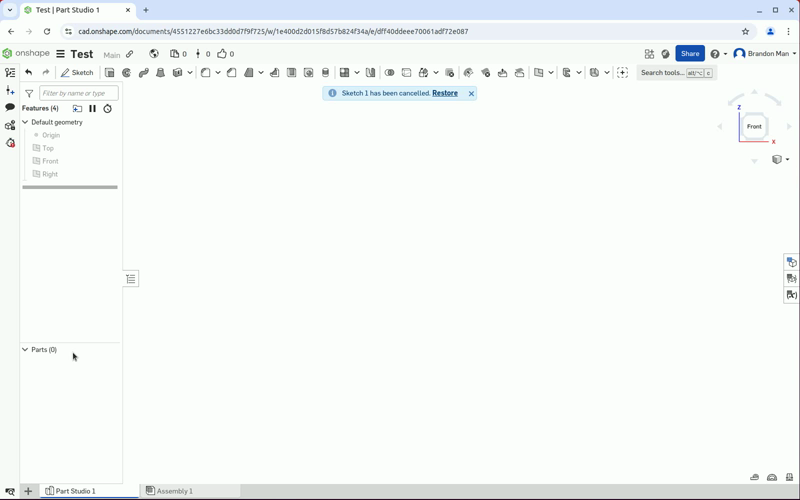
mouse_move(73, 352)
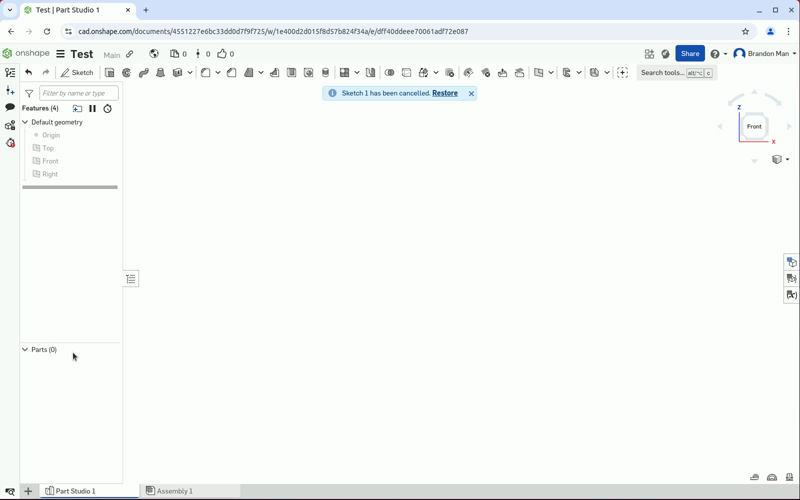
key(shift+y)
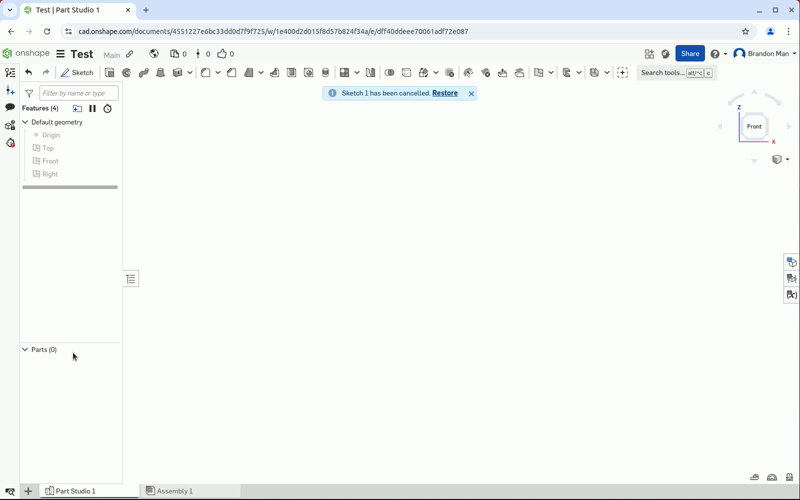
key(shift+s)
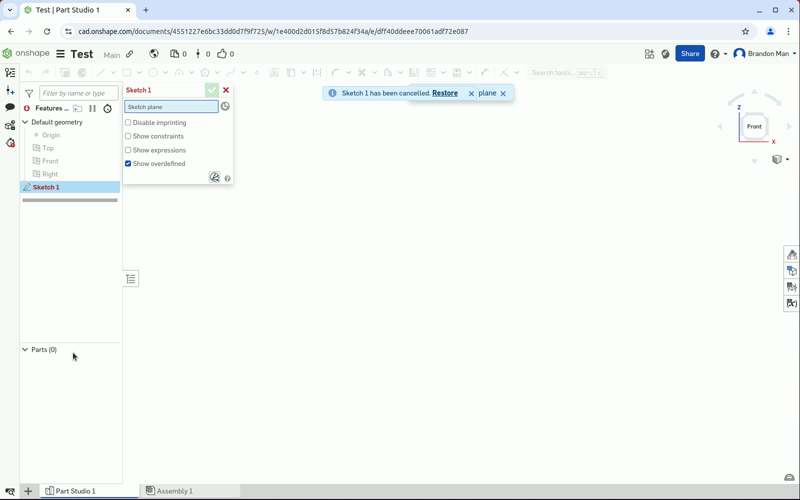
mouse_move(73, 163)
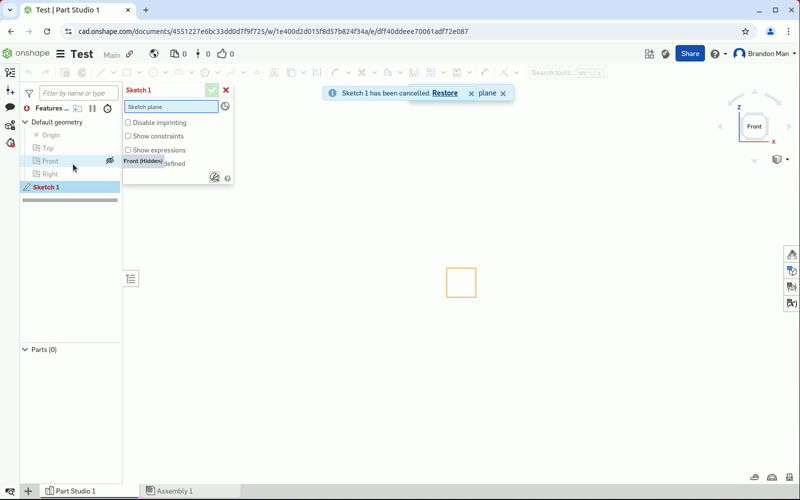
click(73, 163)
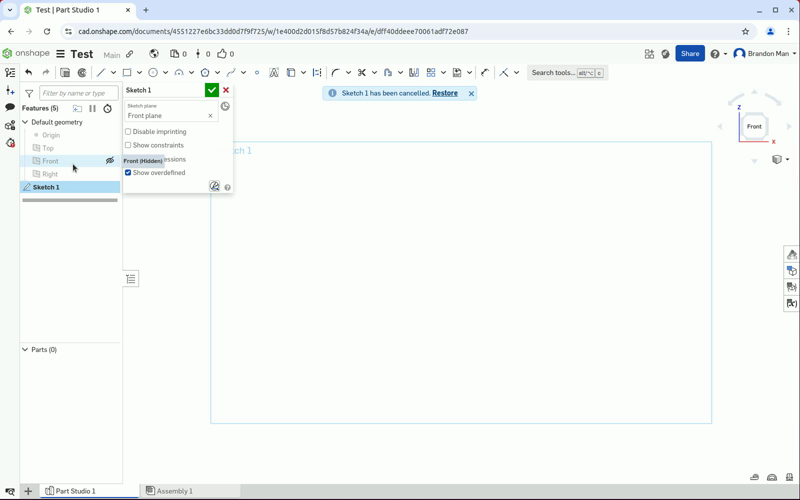
mouse_move(73, 352)
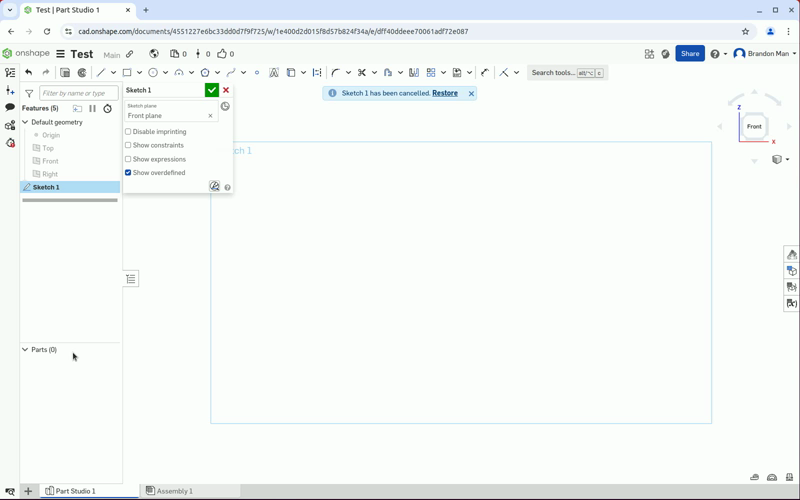
key(y)
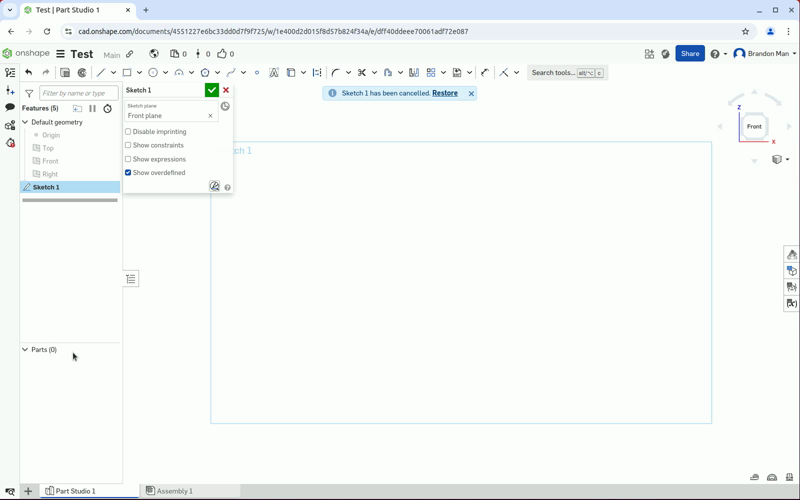
key(l)
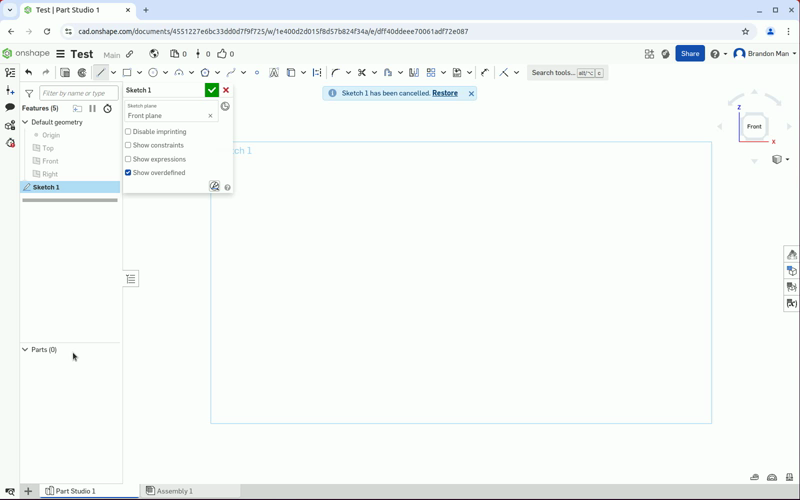
key_down(shift)
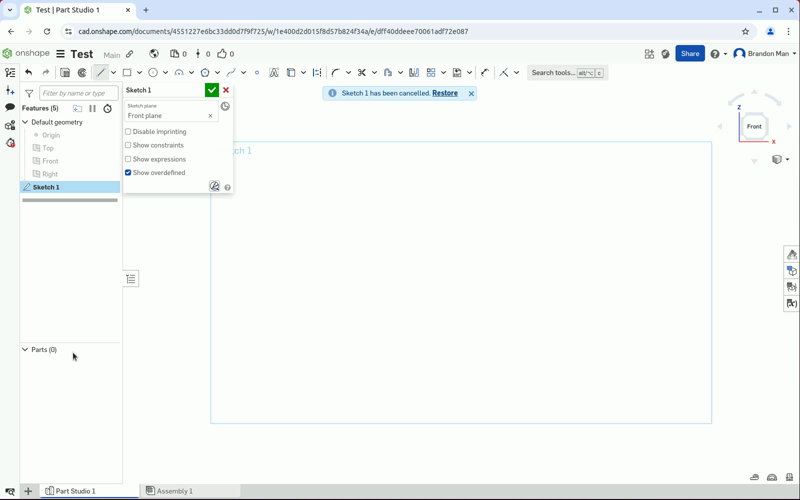
mouse_move(460, 282)
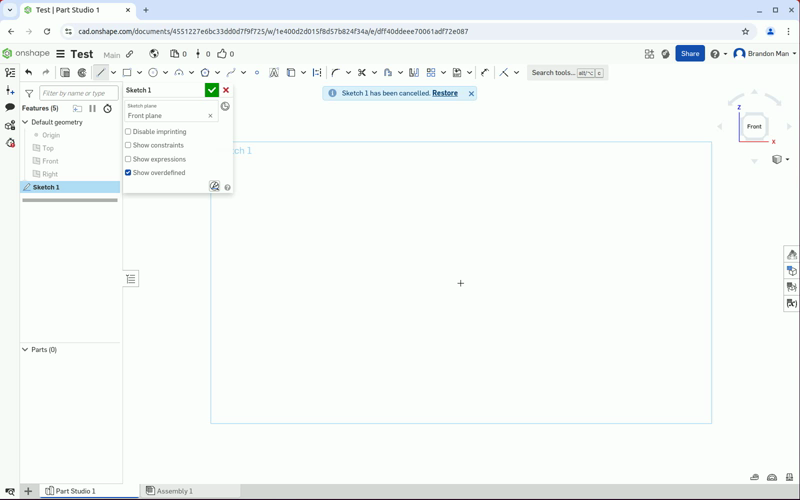
click(460, 282)
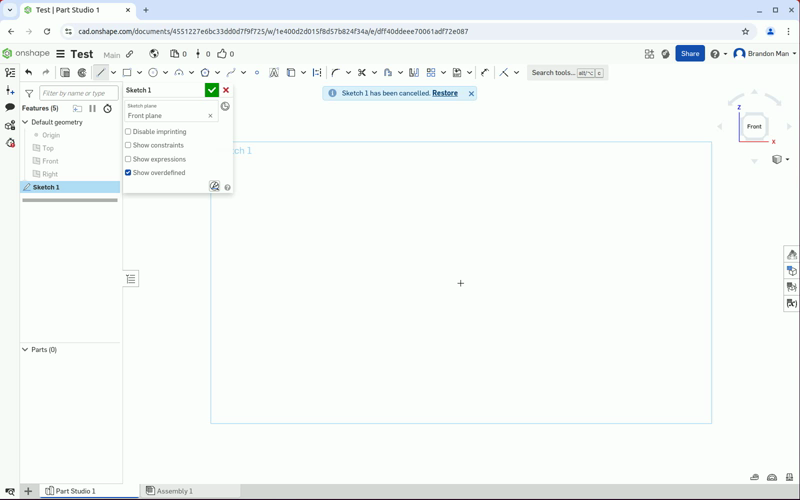
key_up(shift)
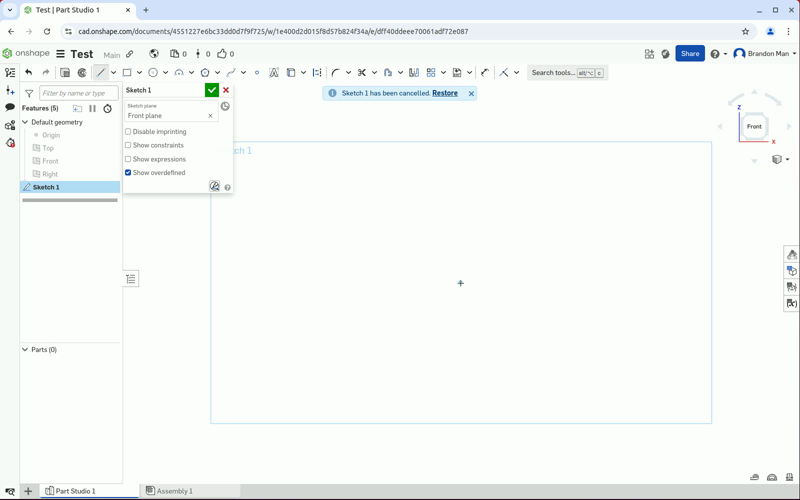
key_down(shift)
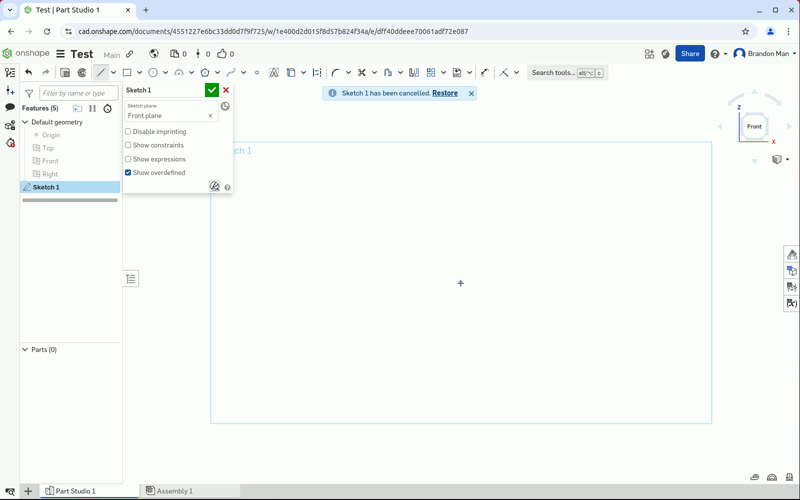
mouse_move(573, 282)
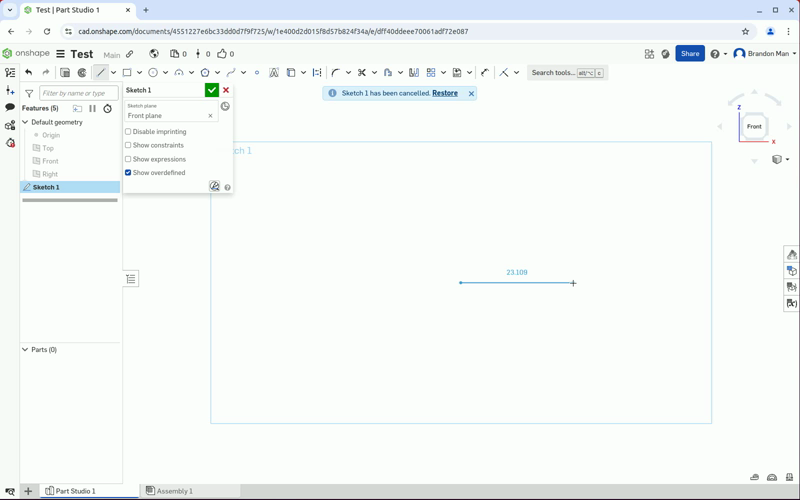
click(573, 282)
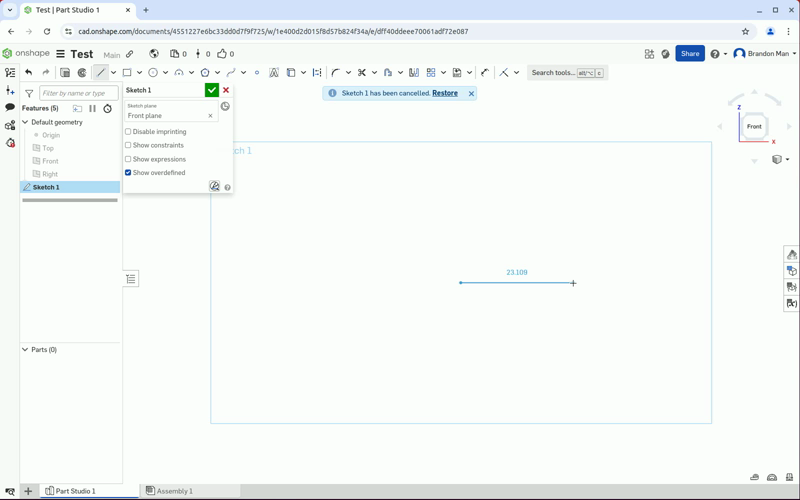
key_up(shift)
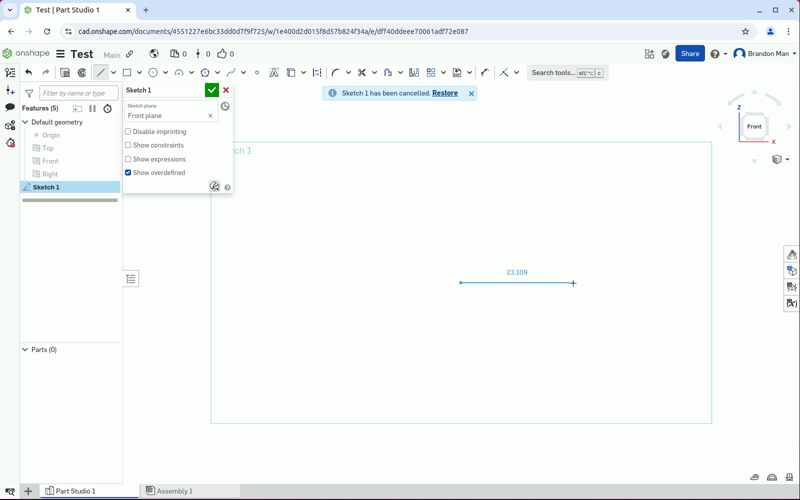
key_down(shift)
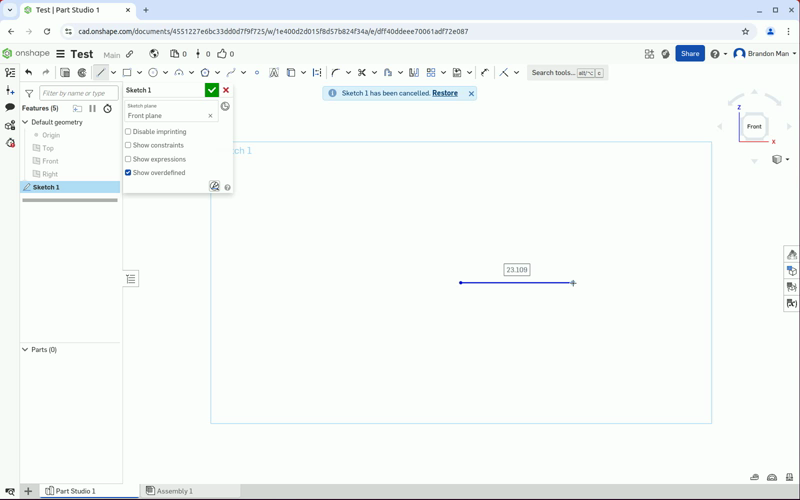
mouse_move(589, 282)
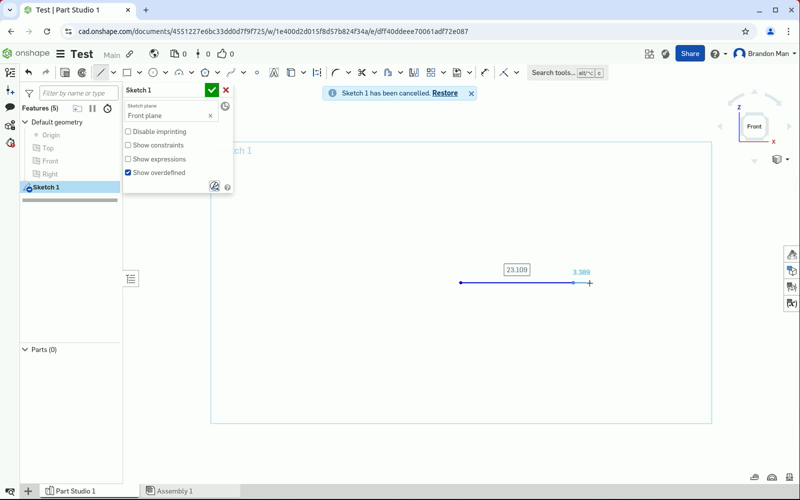
mouse_move(573, 264)
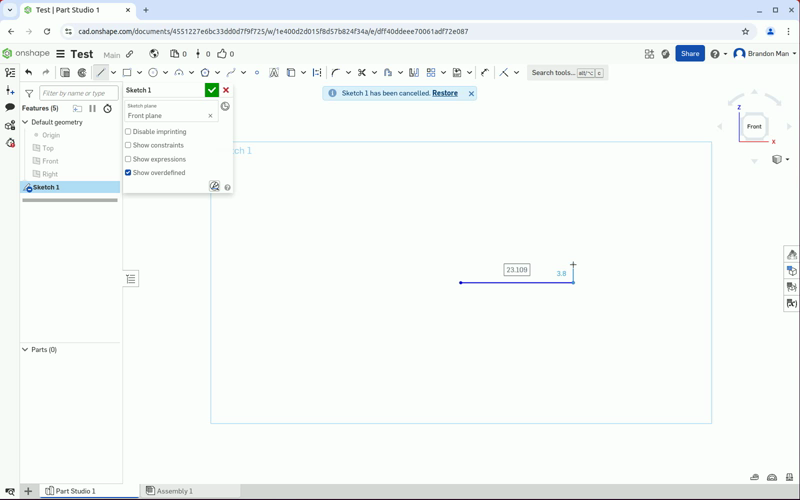
click(573, 264)
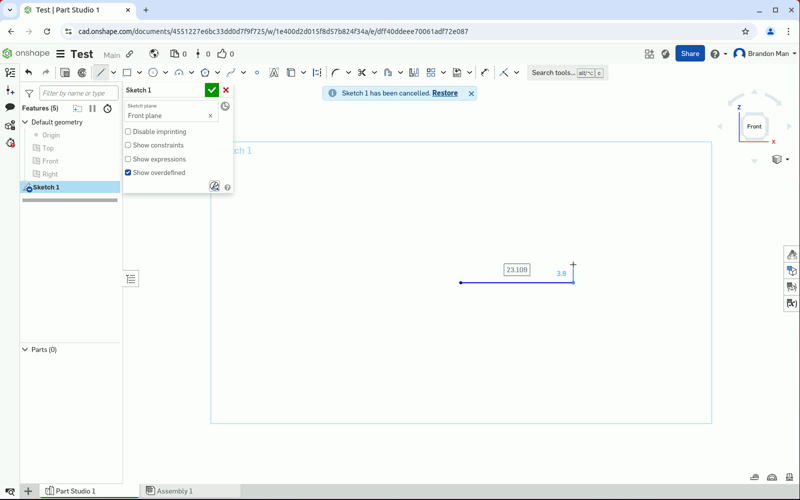
key_up(shift)
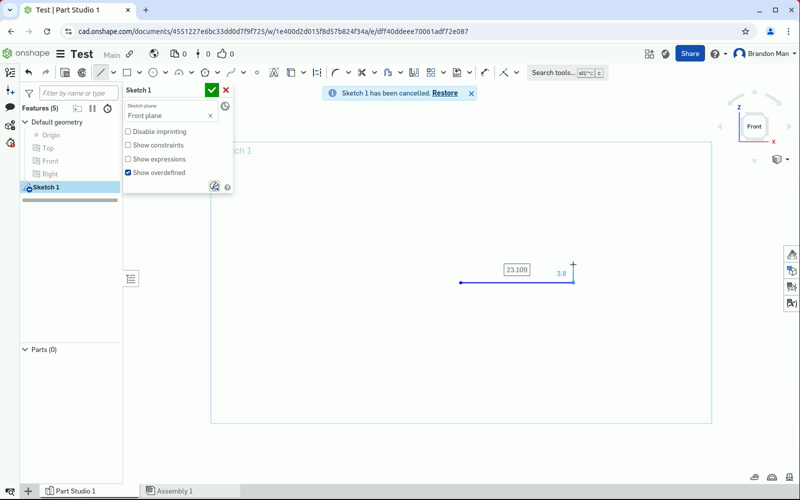
key_down(shift)
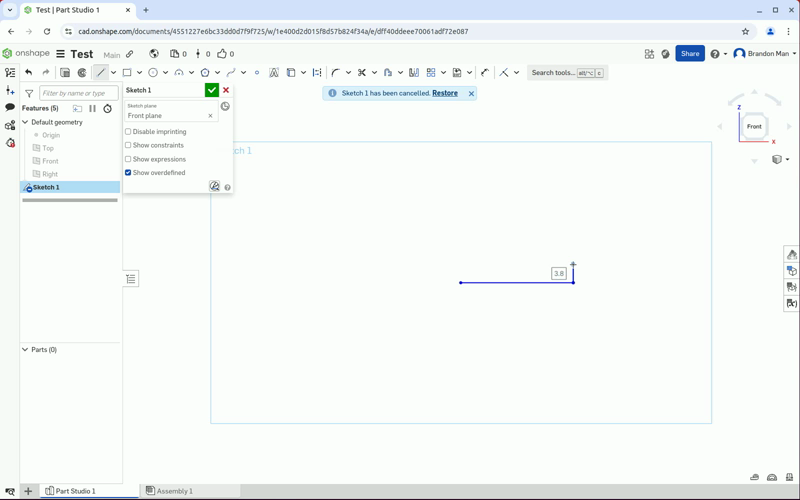
mouse_move(498, 264)
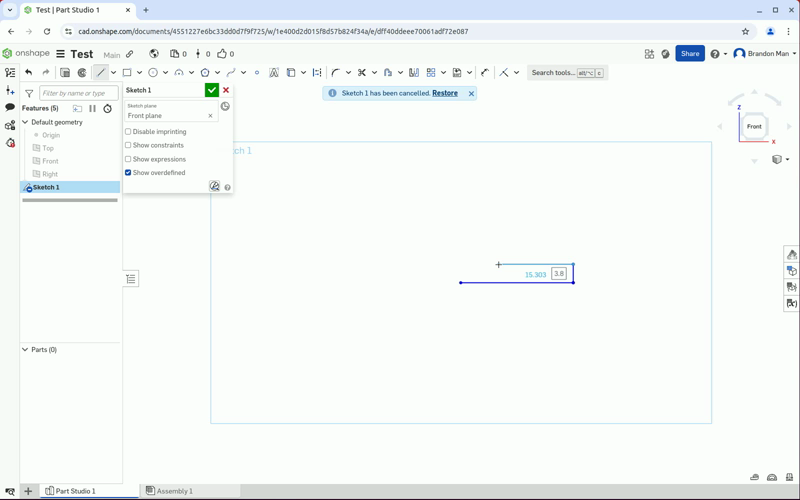
click(498, 264)
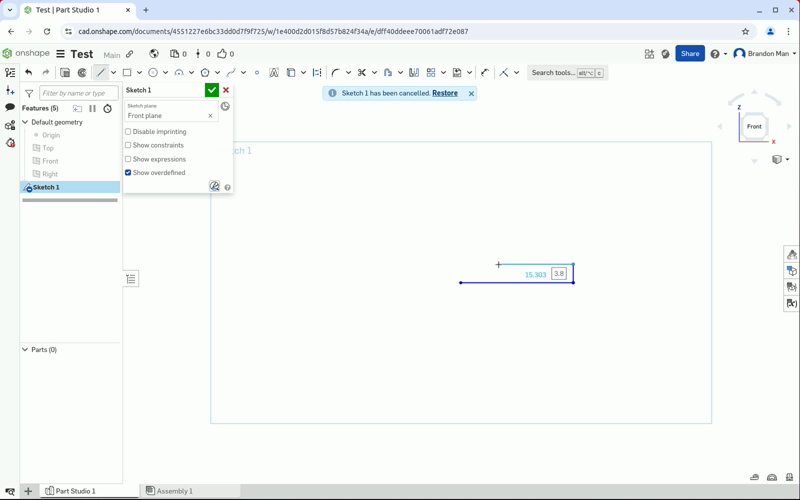
key_up(shift)
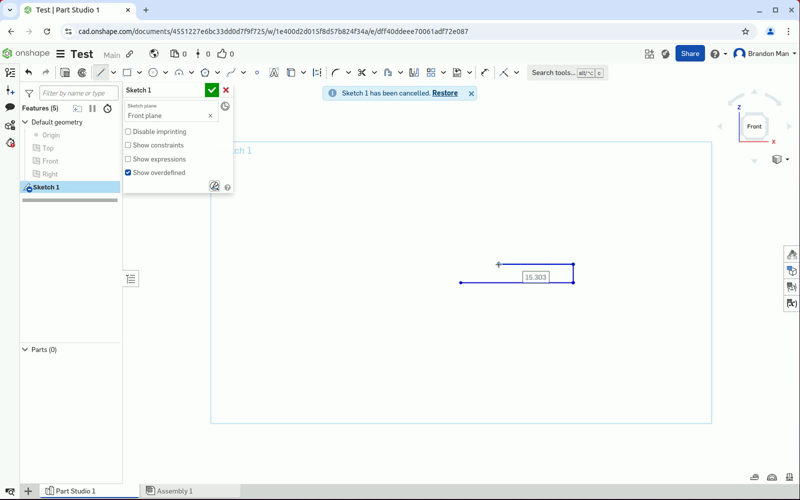
key_down(shift)
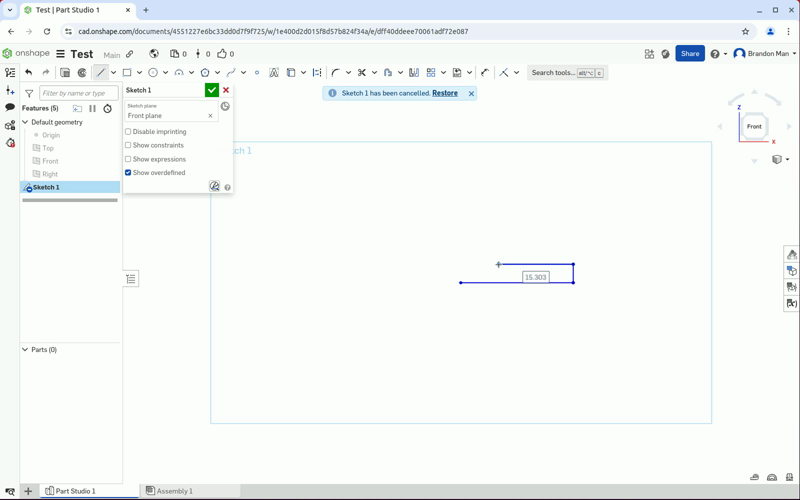
mouse_move(528, 264)
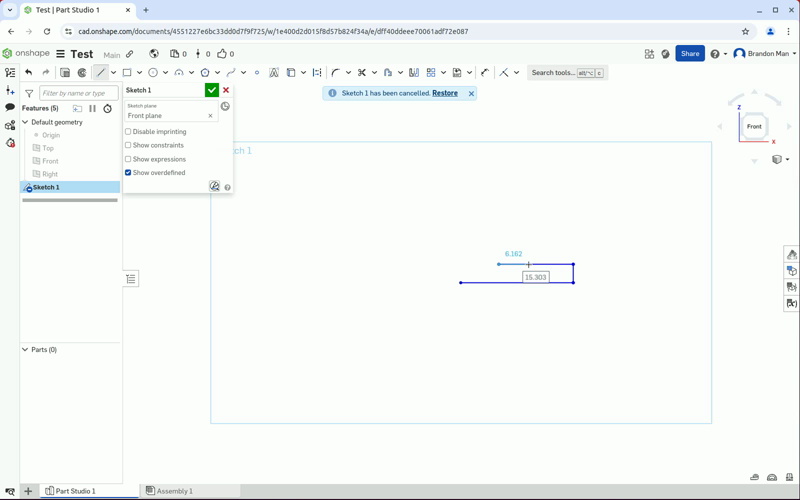
mouse_move(498, 226)
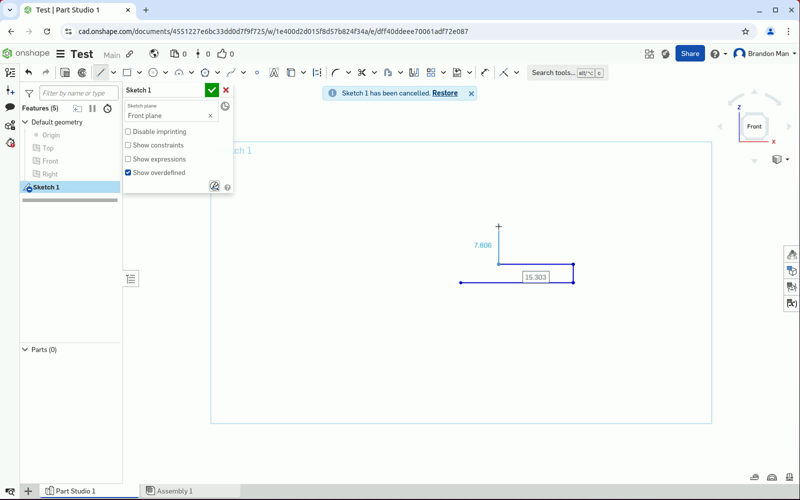
click(498, 226)
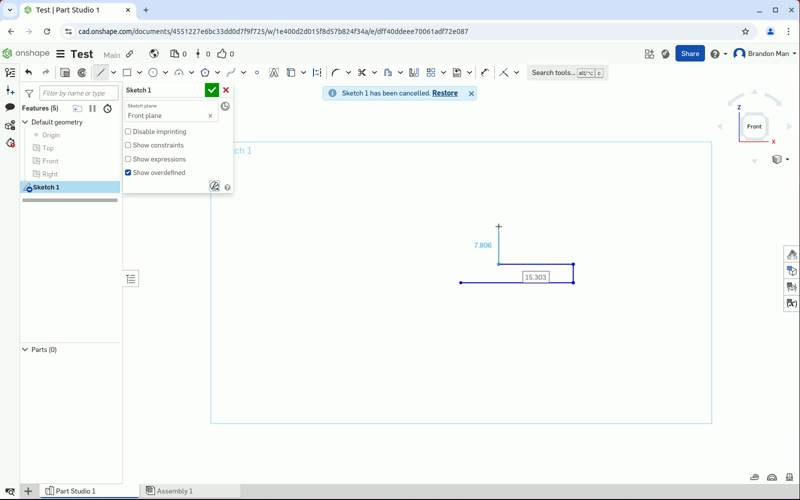
key_up(shift)
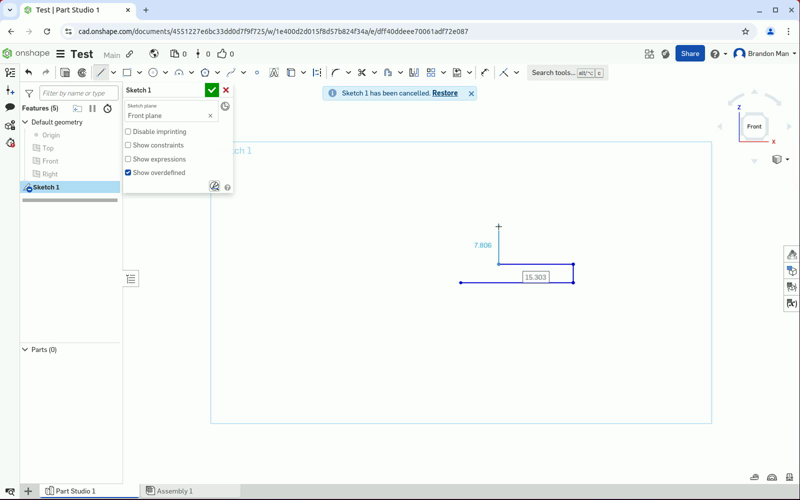
key_down(shift)
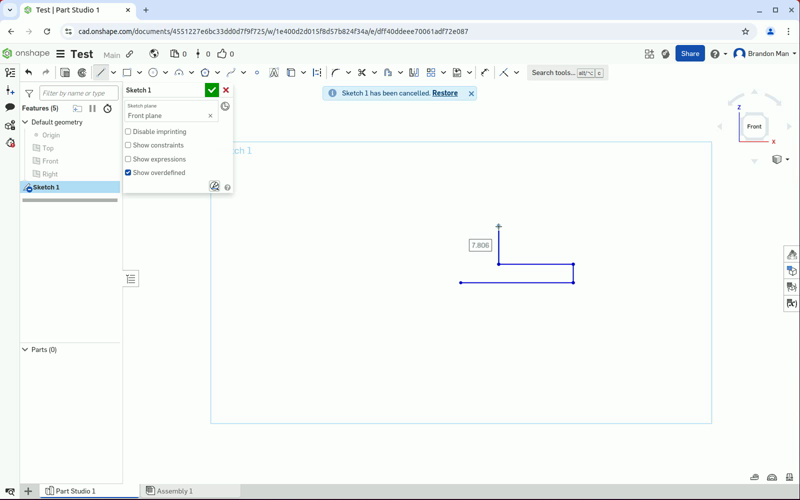
mouse_move(528, 226)
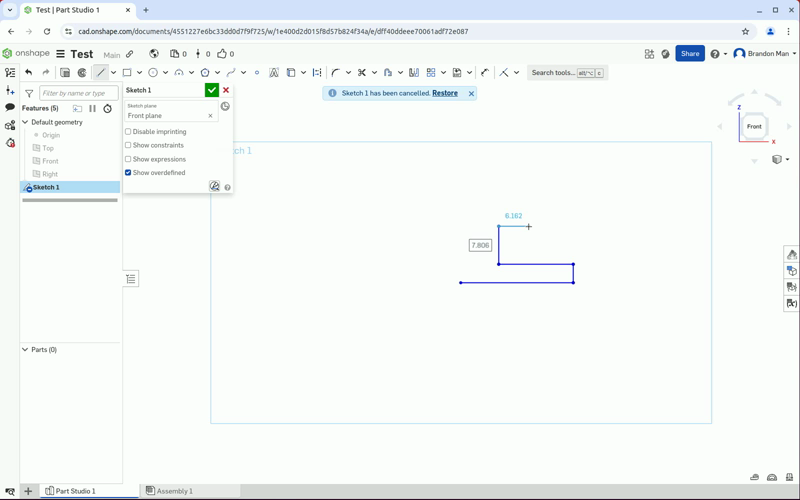
mouse_move(498, 208)
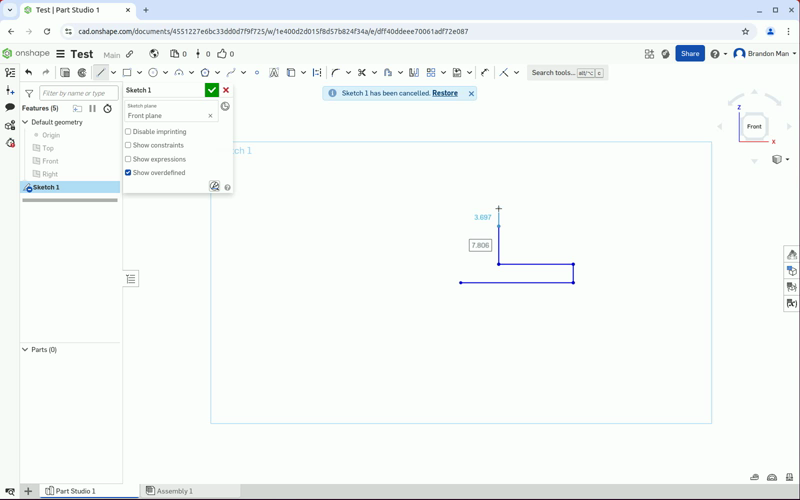
click(498, 208)
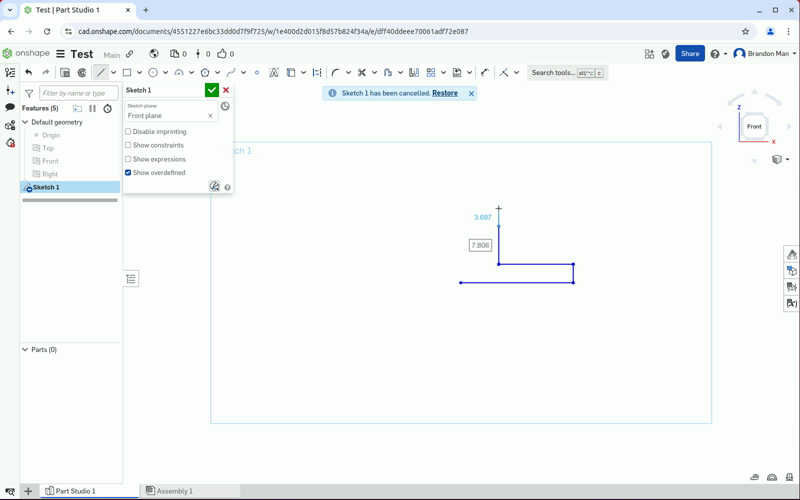
key_up(shift)
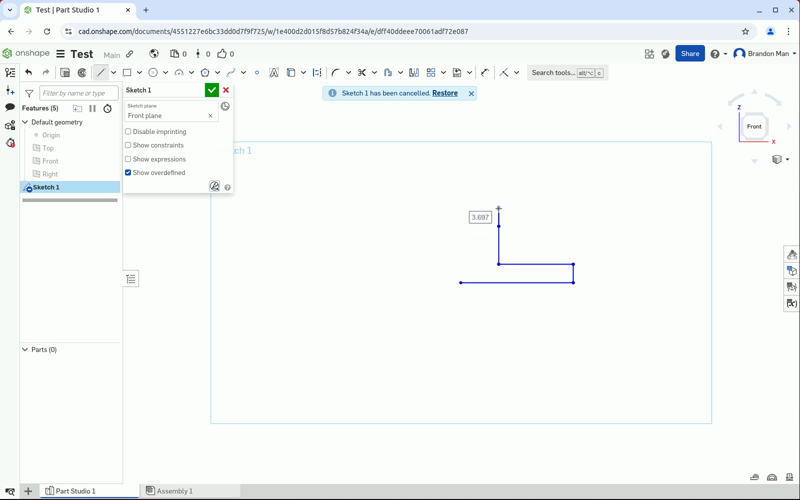
key_down(shift)
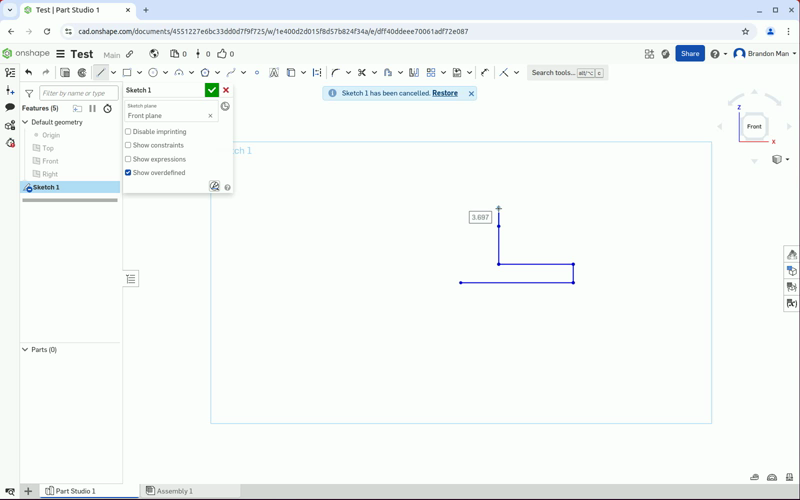
mouse_move(528, 208)
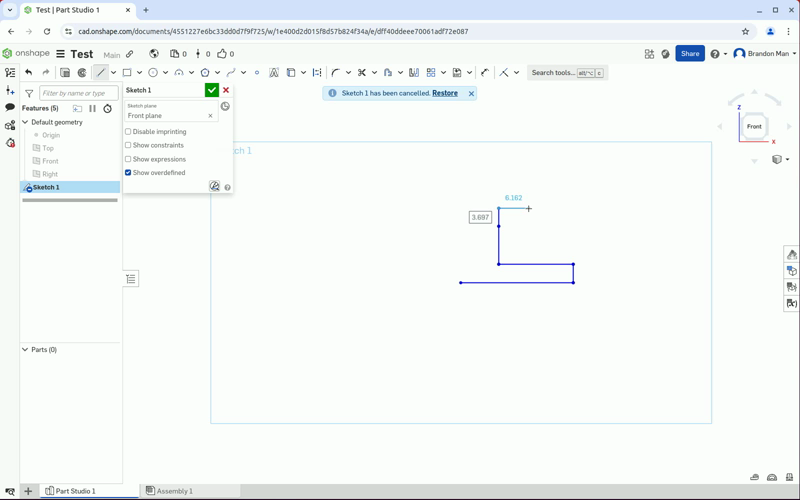
mouse_move(460, 208)
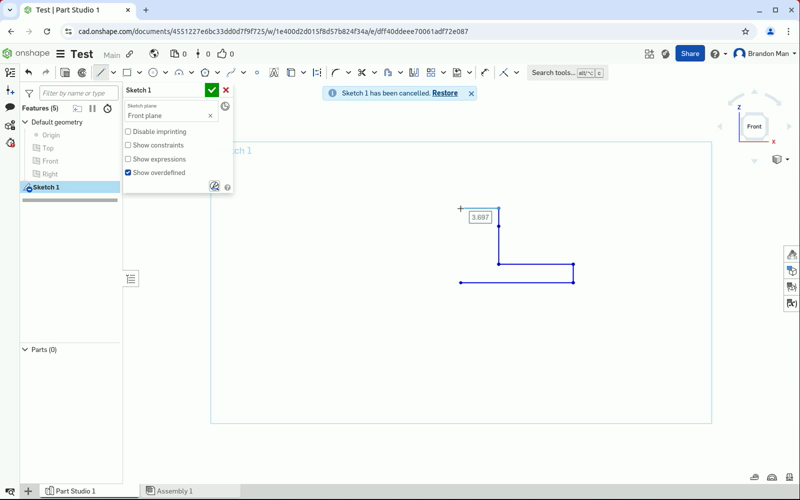
click(460, 208)
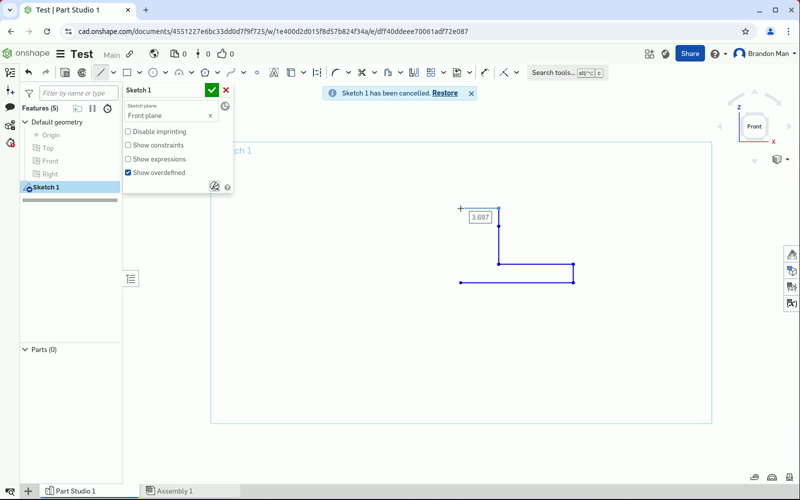
key_up(shift)
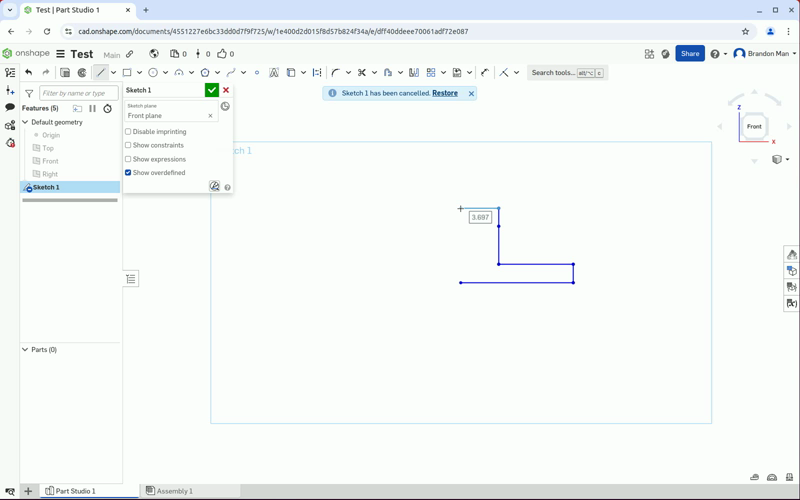
key_down(shift)
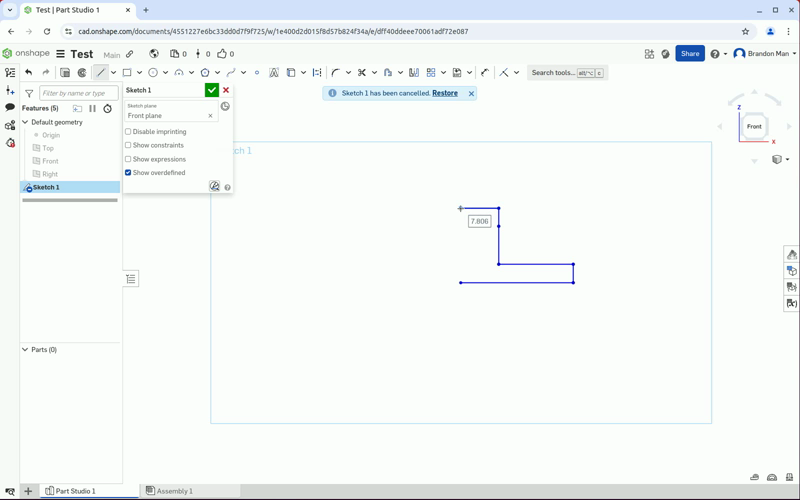
mouse_move(460, 282)
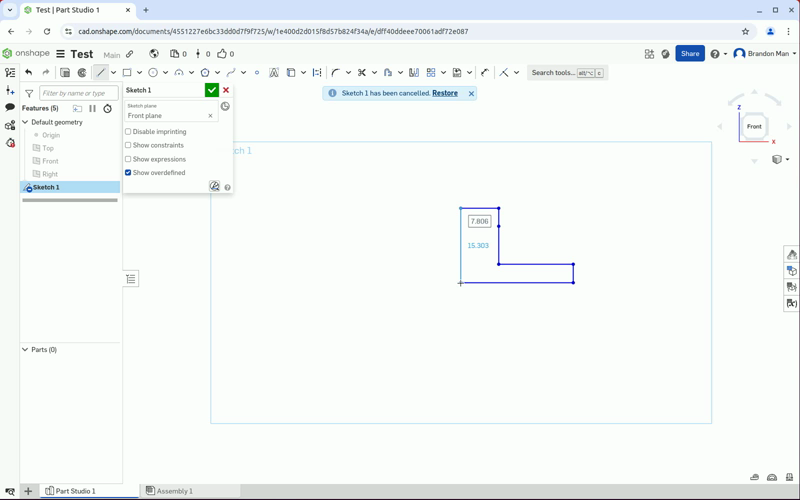
key_up(shift)
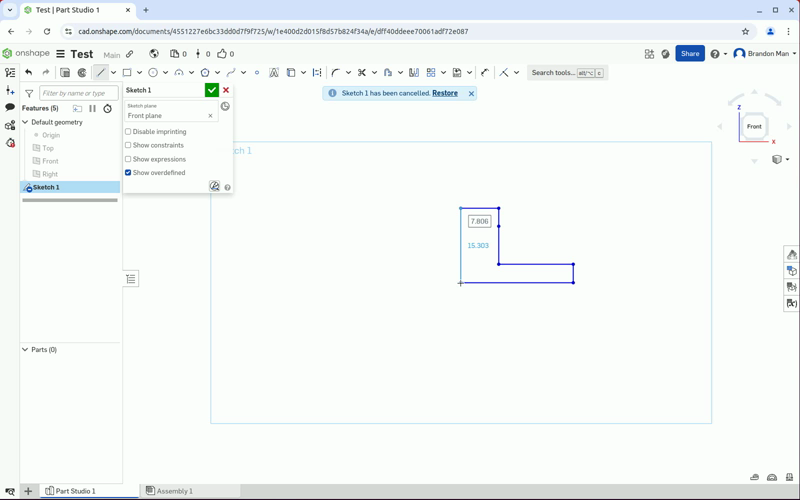
click(460, 282)
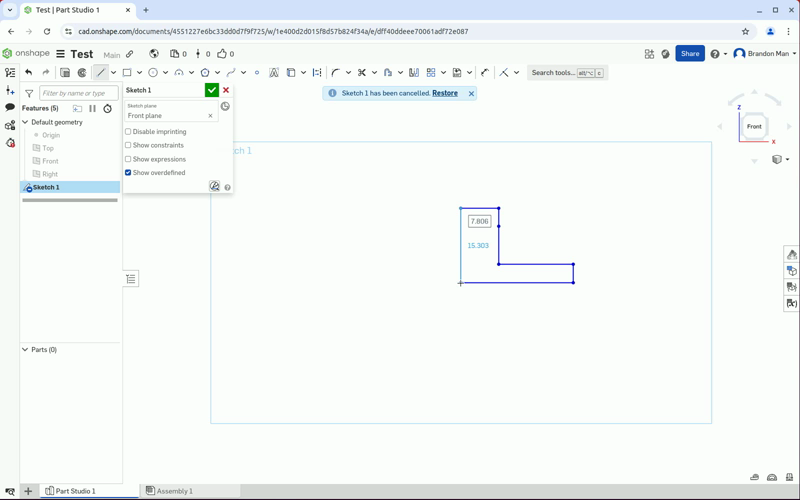
key(esc)
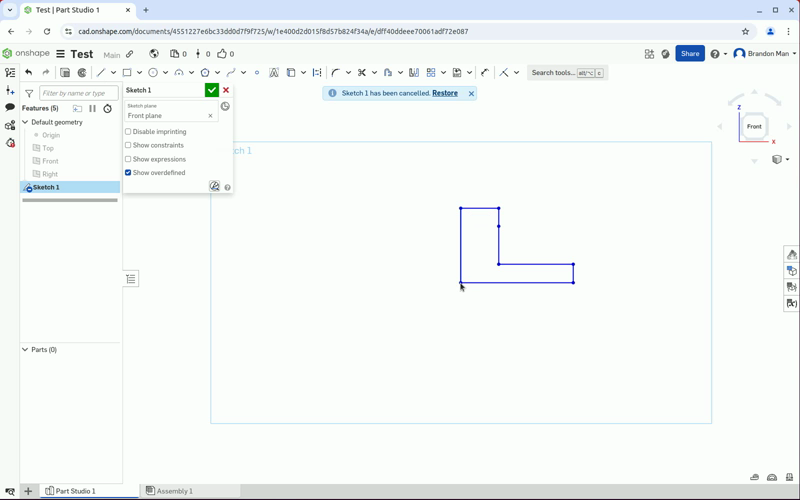
mouse_move(496, 273)
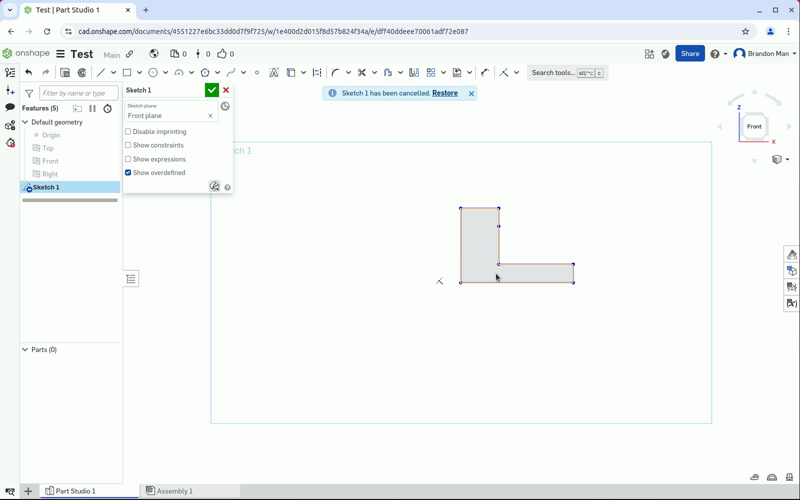
click(496, 273)
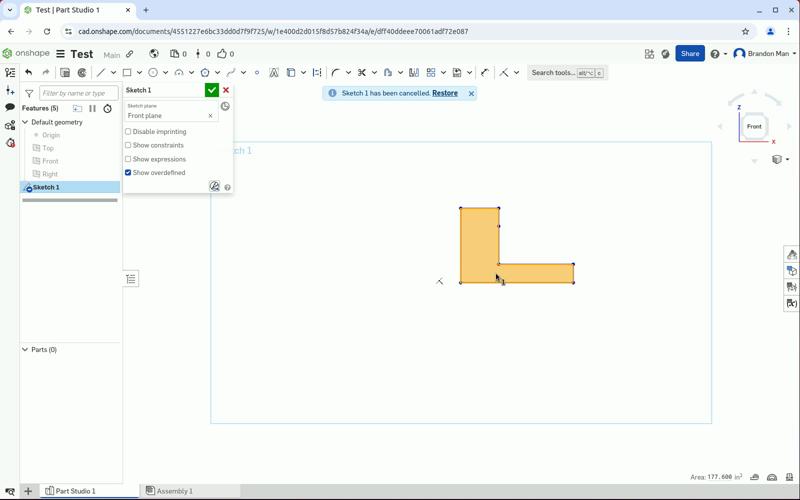
mouse_move(73, 352)
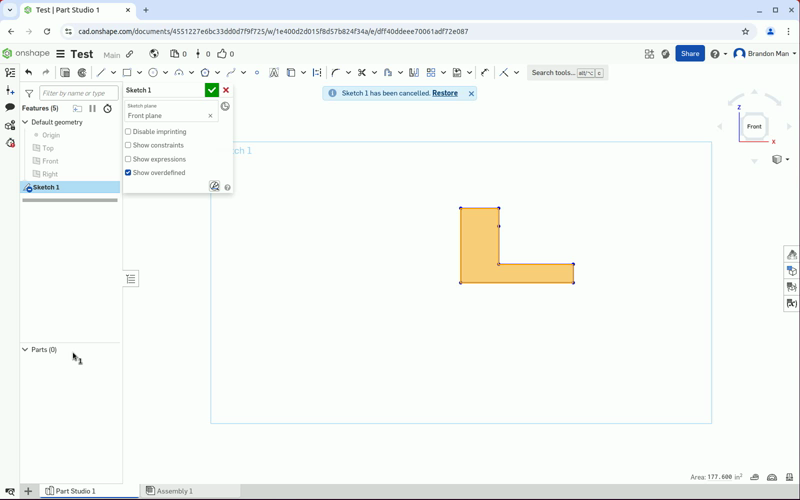
key(shift+y)
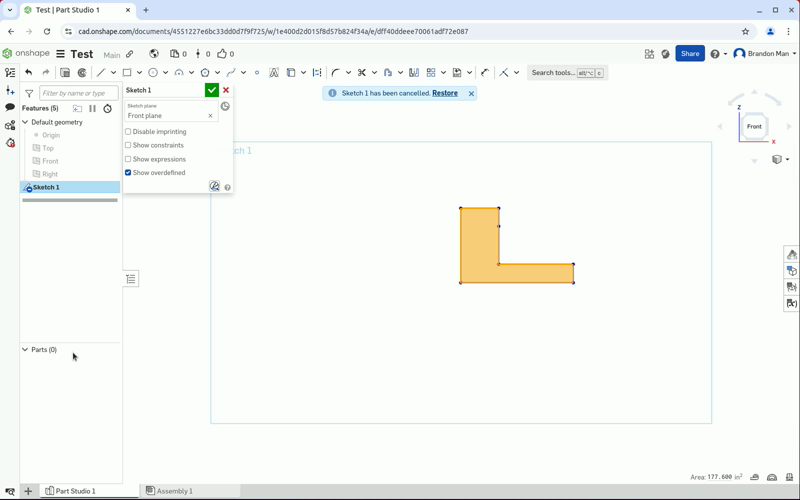
key(shift+e)
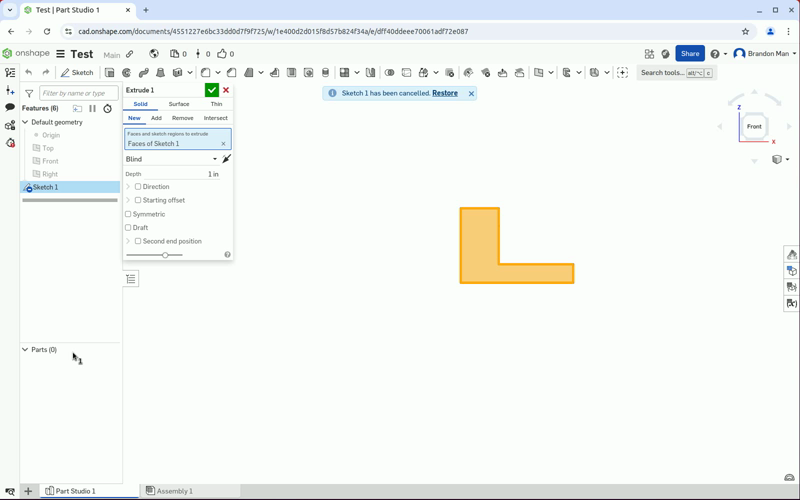
mouse_move(143, 106)
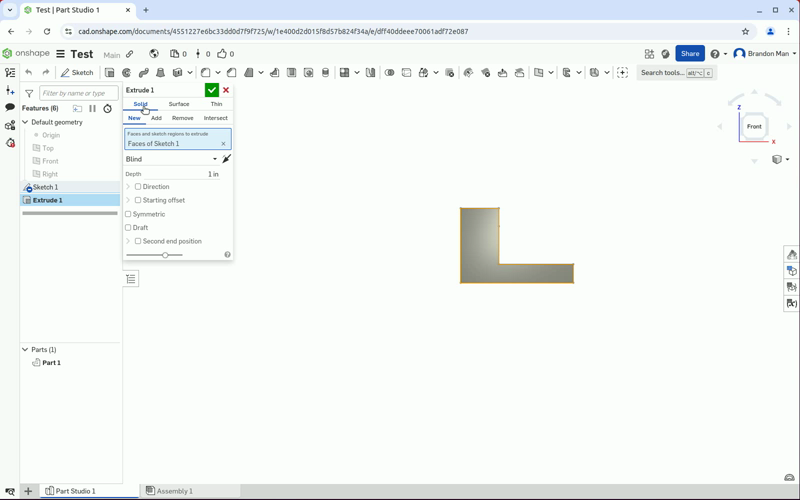
click(143, 106)
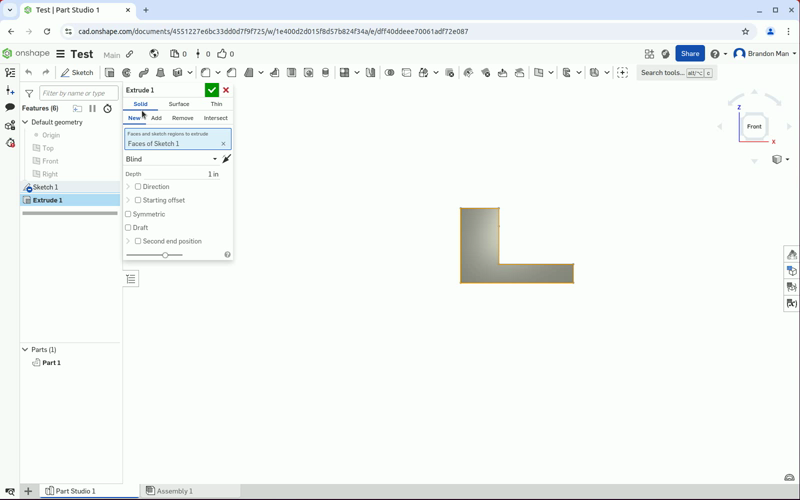
mouse_move(137, 120)
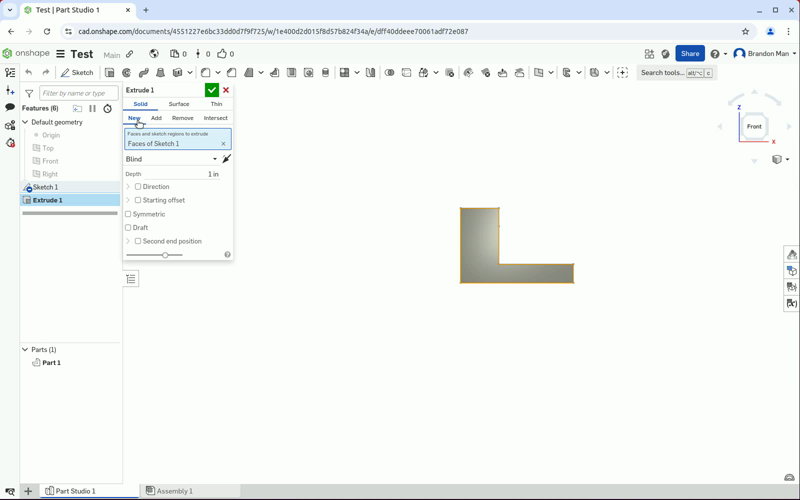
click(137, 120)
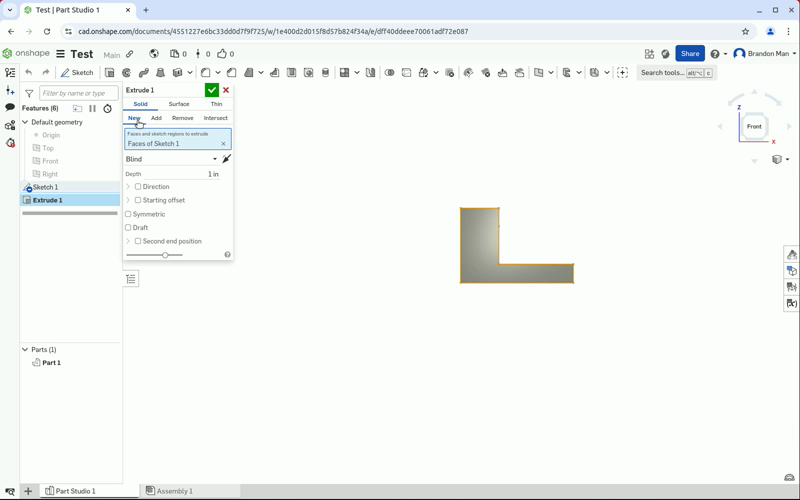
key(tab, 4)
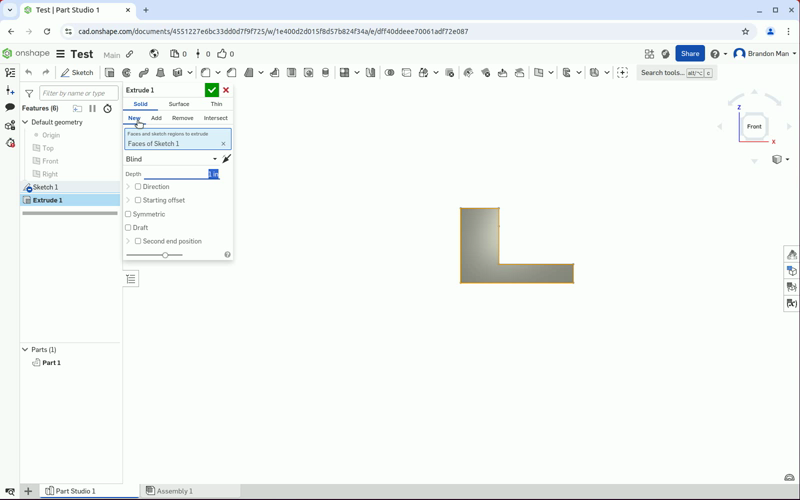
text(15.405)
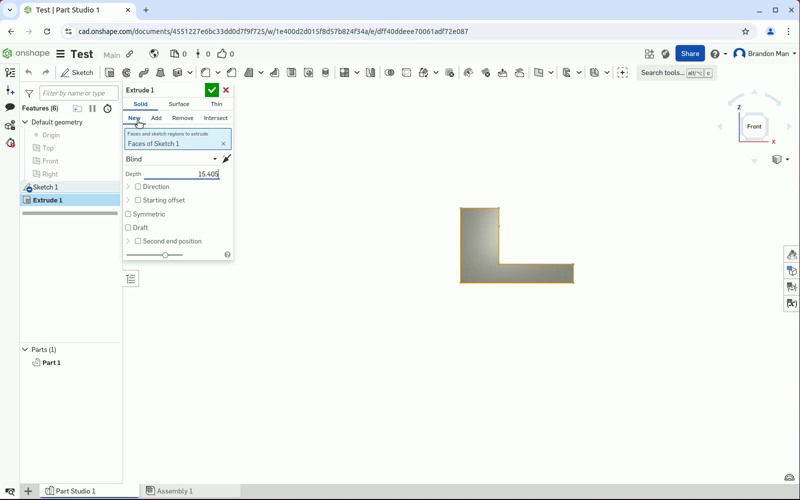
key(enter)
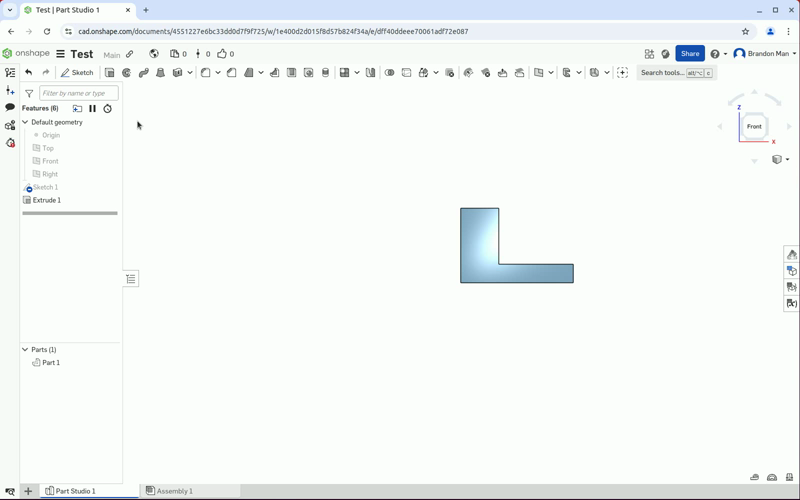
key(shift+h)
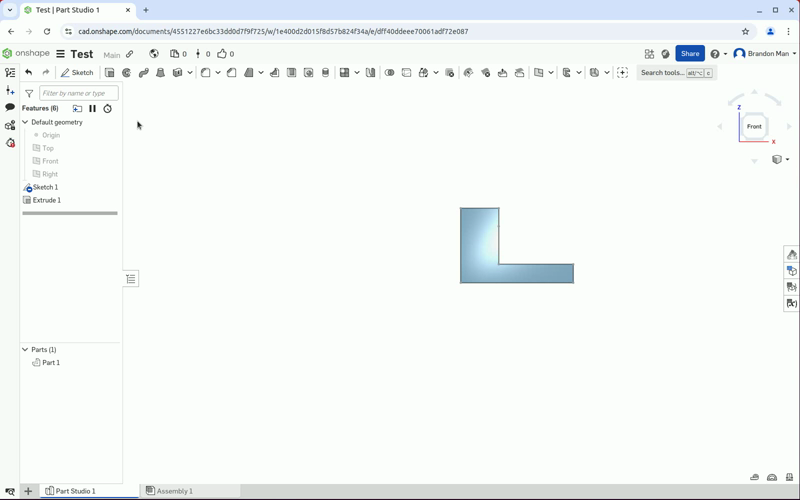
key(shift+h)
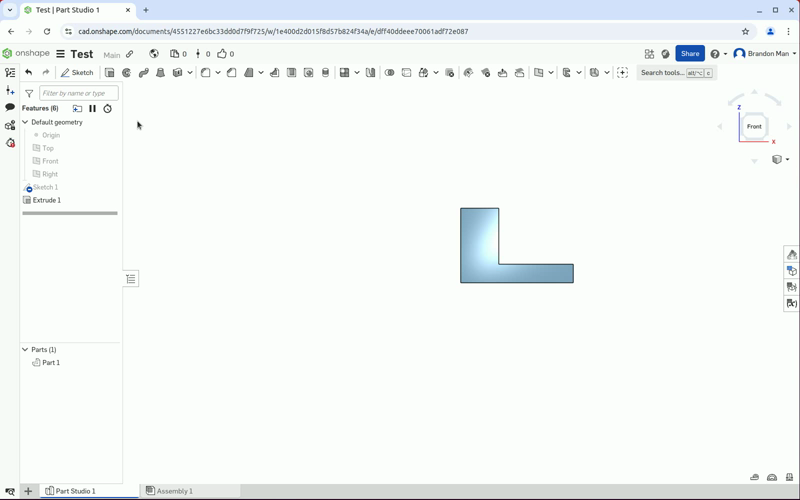
mouse_move(73, 189)
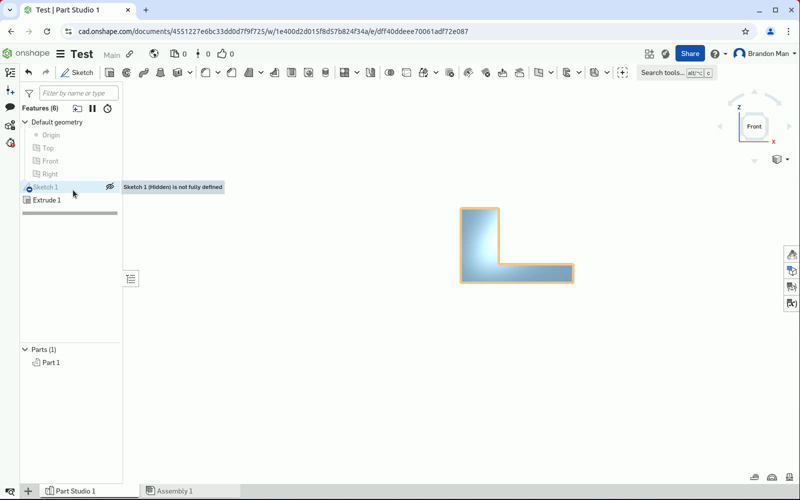
click(73, 189)
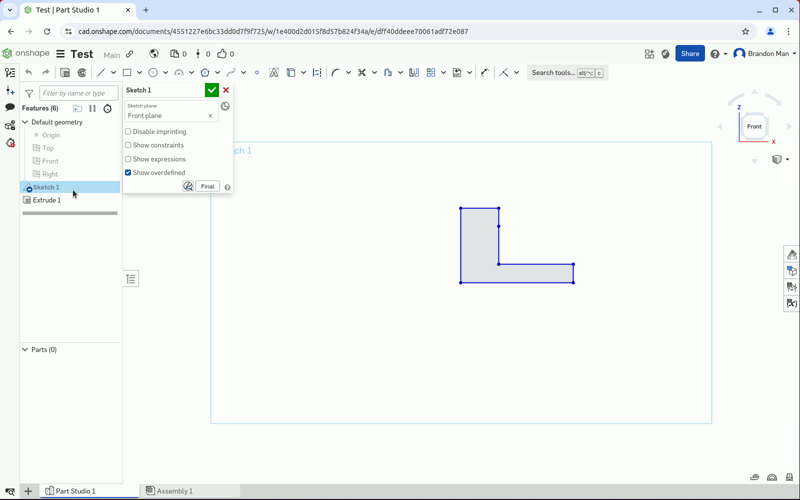
mouse_move(229, 92)
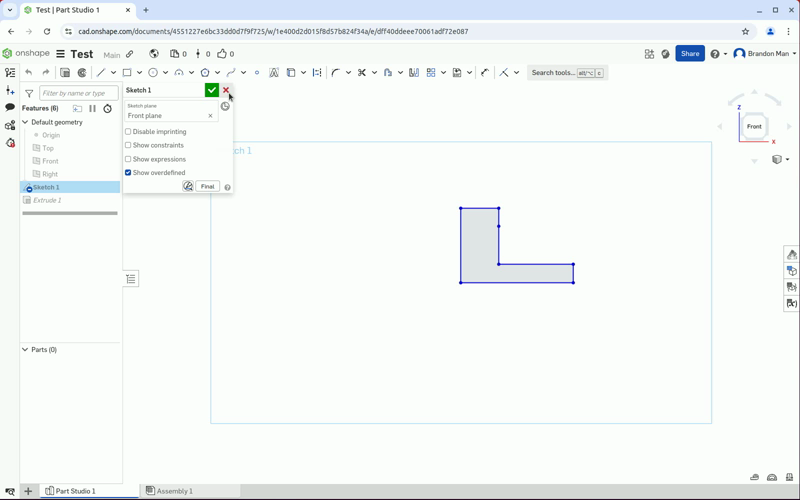
click(229, 92)
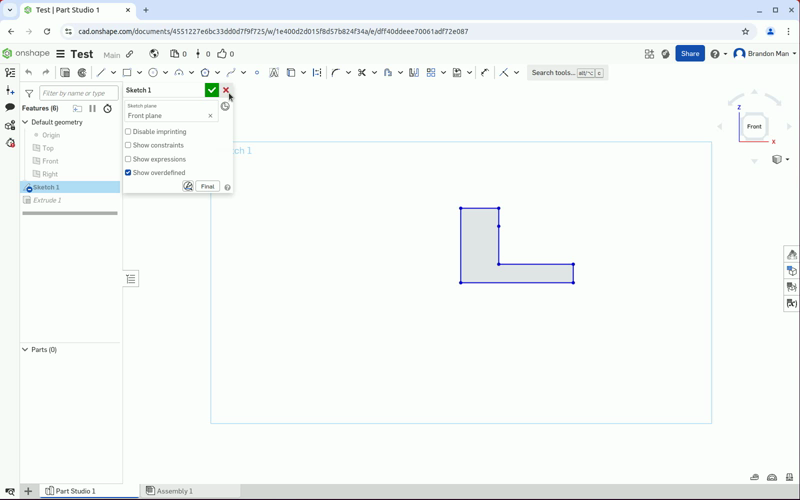
key(shift+s)
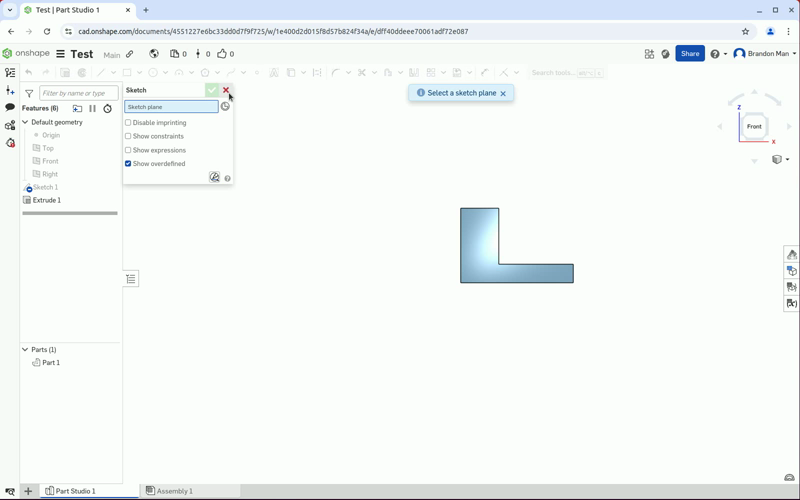
mouse_move(73, 163)
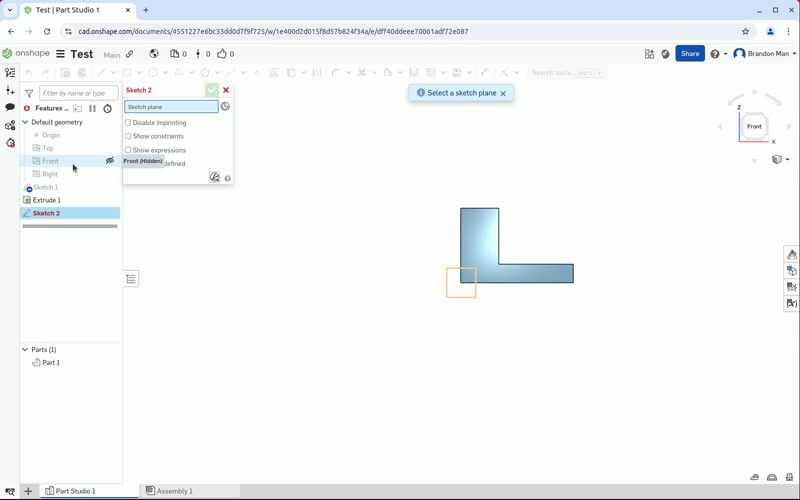
click(73, 163)
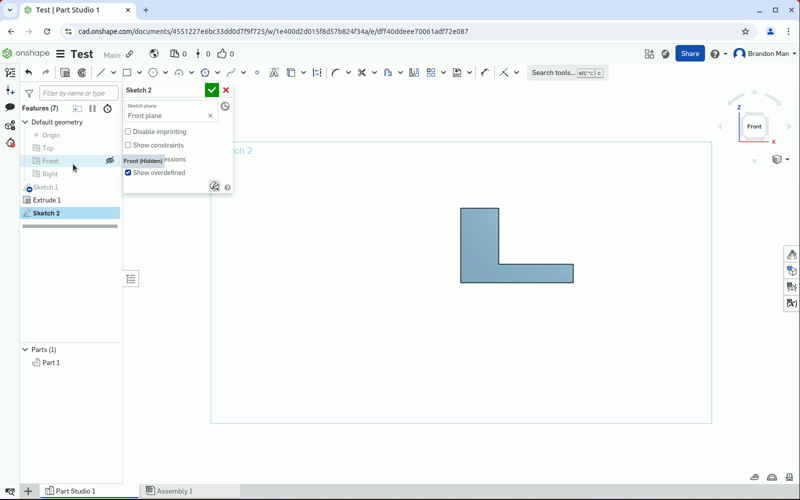
mouse_move(73, 352)
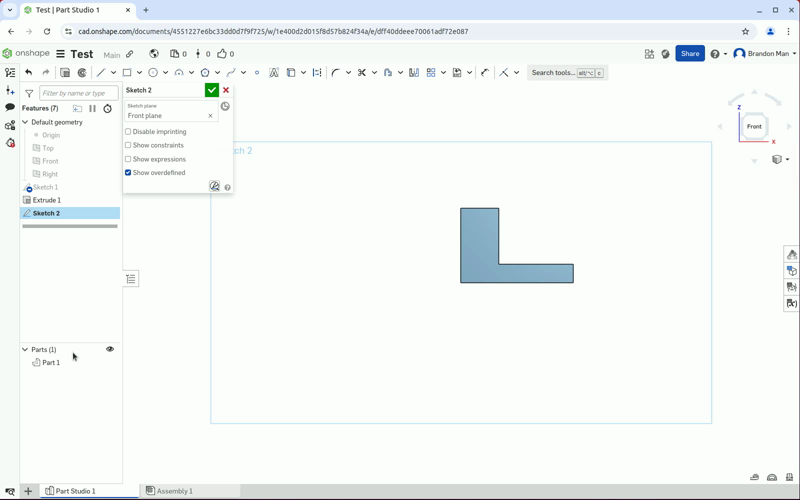
key(y)
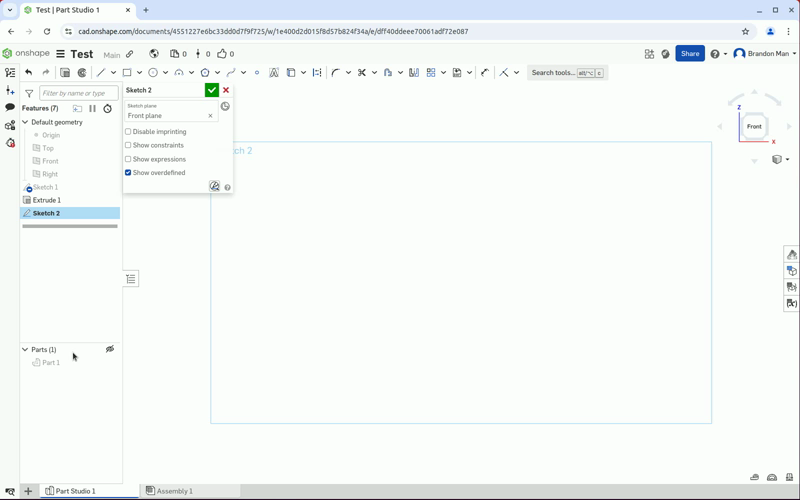
key(l)
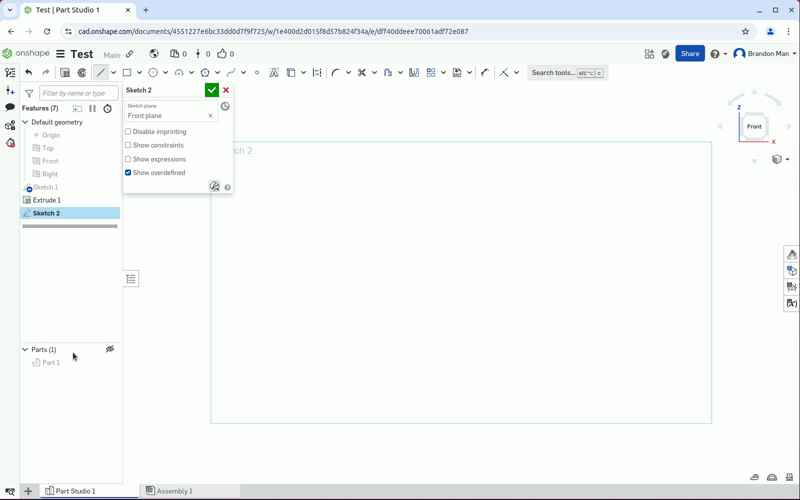
key_down(shift)
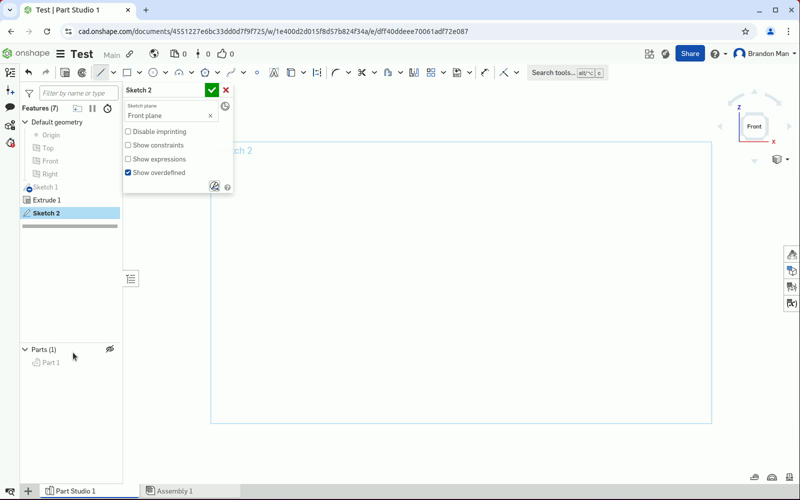
mouse_move(498, 264)
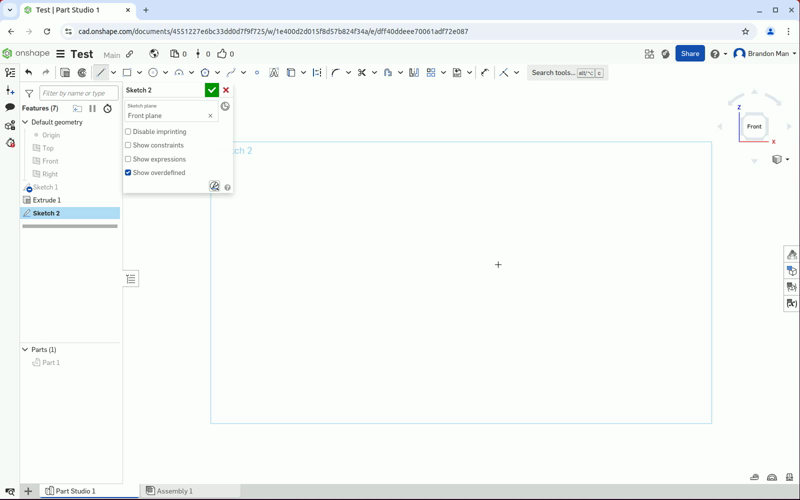
click(498, 264)
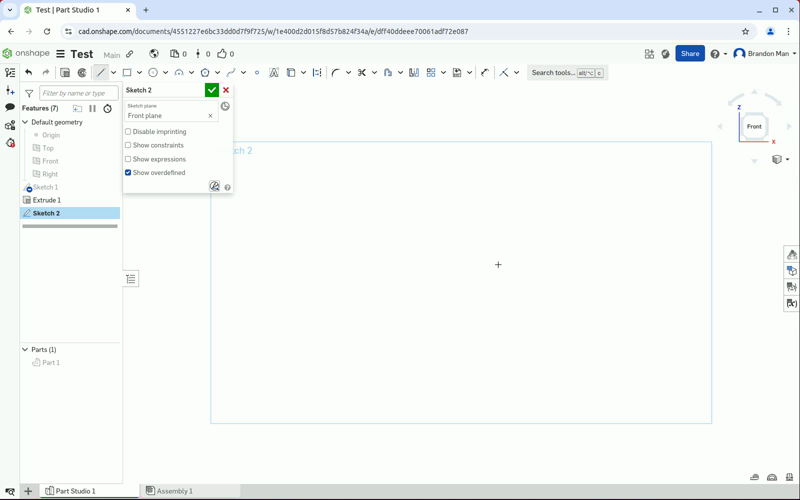
key_up(shift)
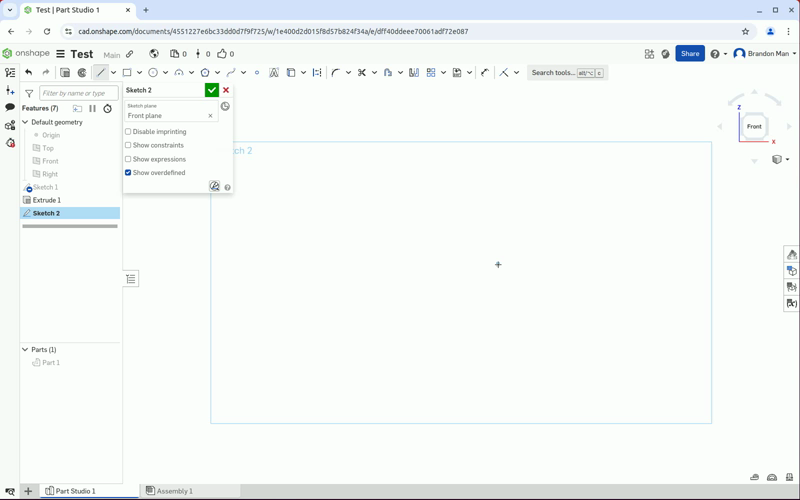
key_down(shift)
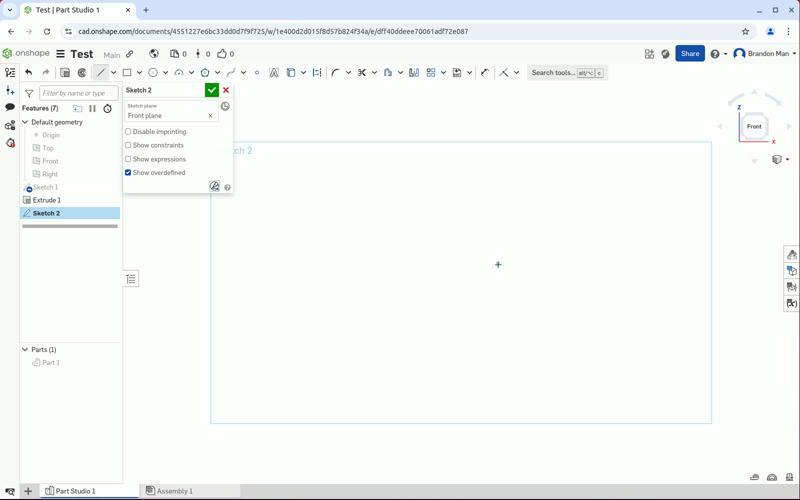
mouse_move(573, 264)
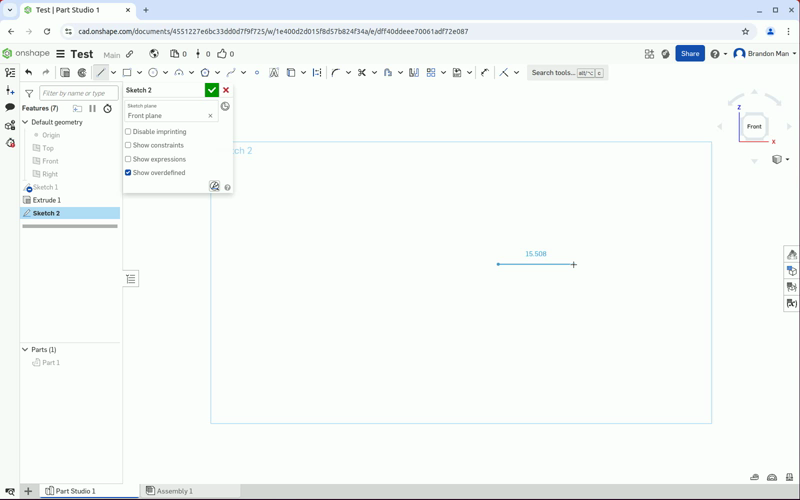
click(573, 264)
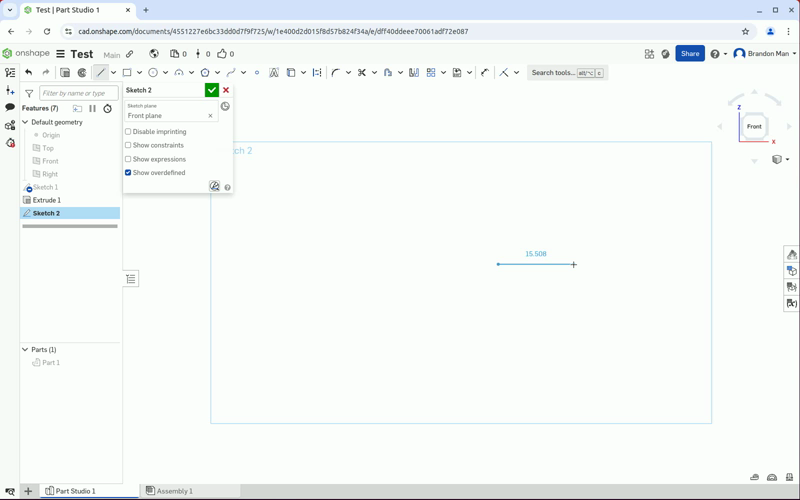
key_up(shift)
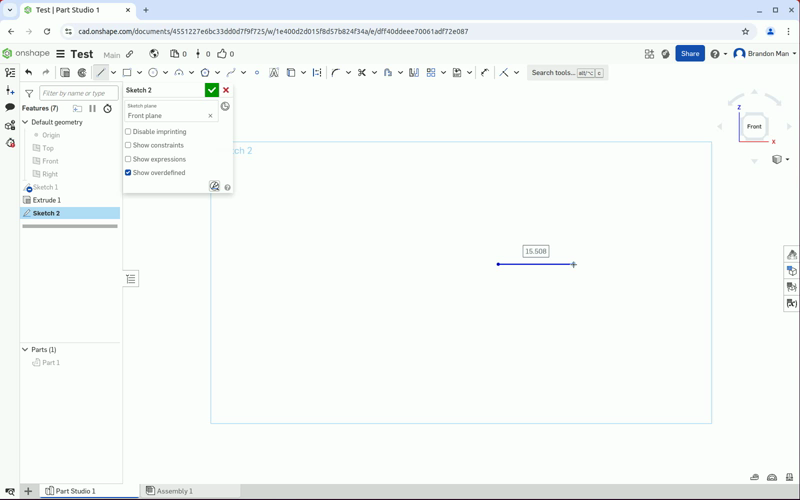
key_down(shift)
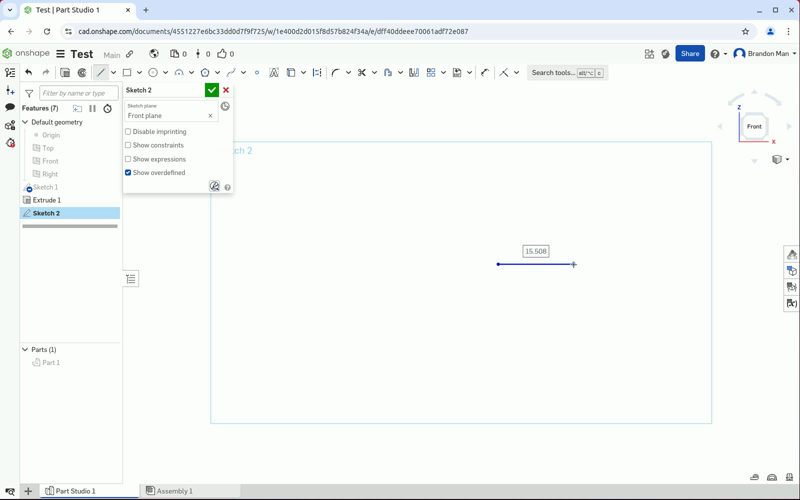
mouse_move(589, 264)
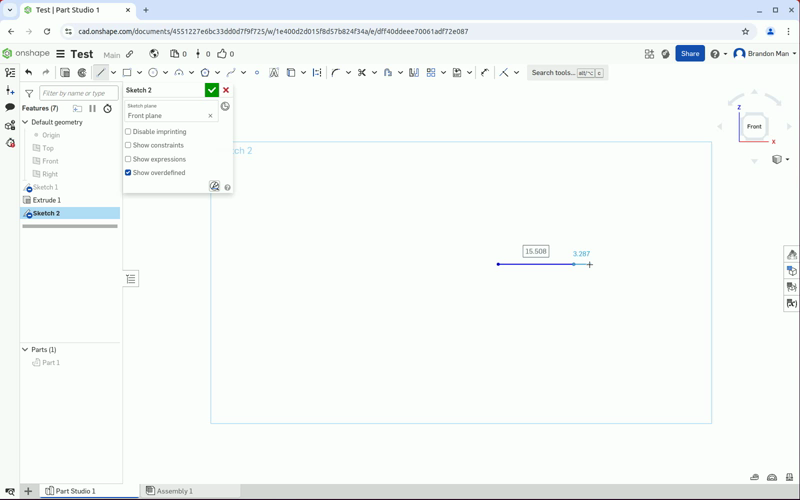
mouse_move(573, 226)
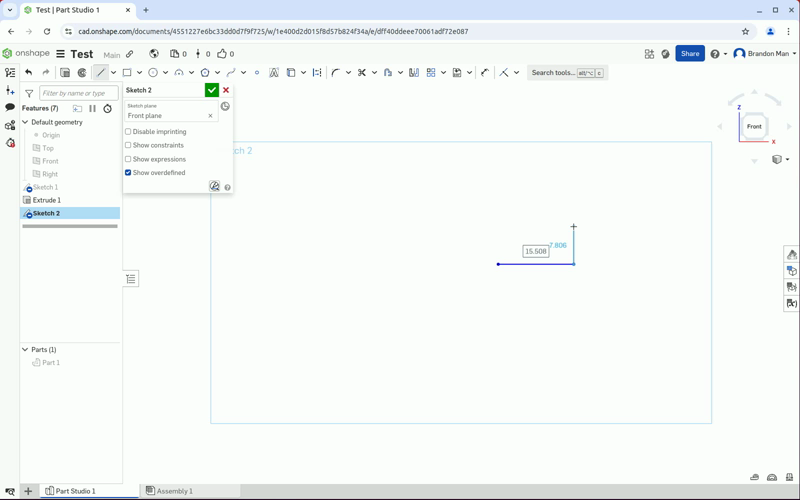
click(573, 226)
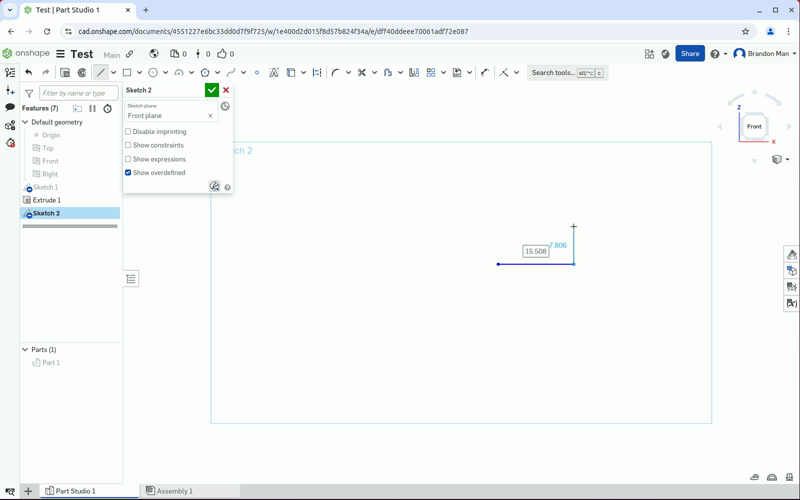
key_up(shift)
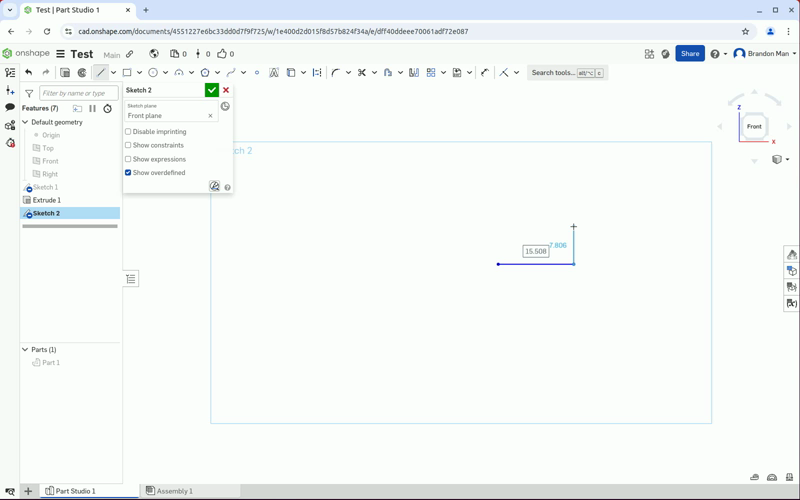
key_down(shift)
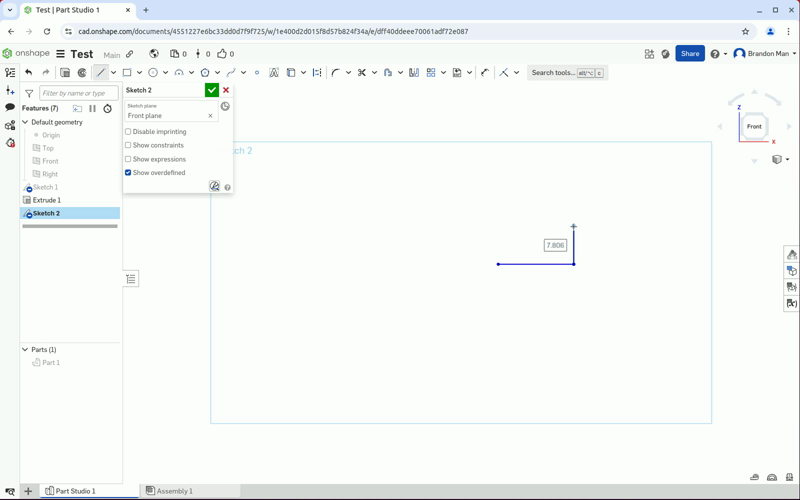
mouse_move(498, 226)
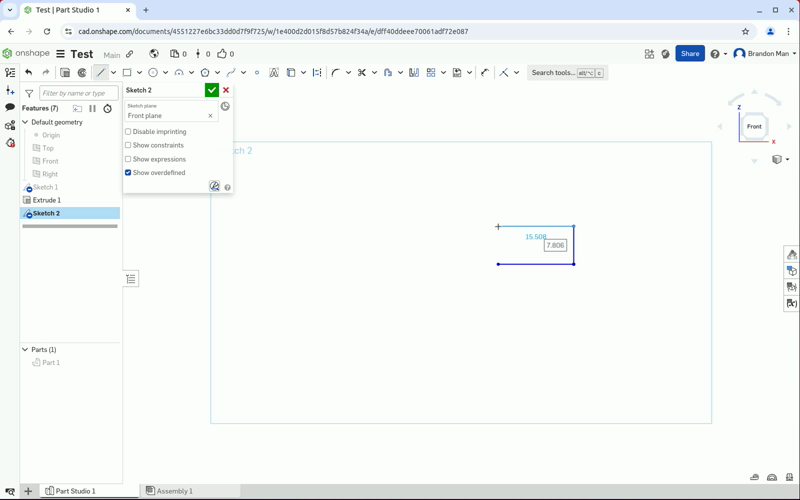
click(498, 226)
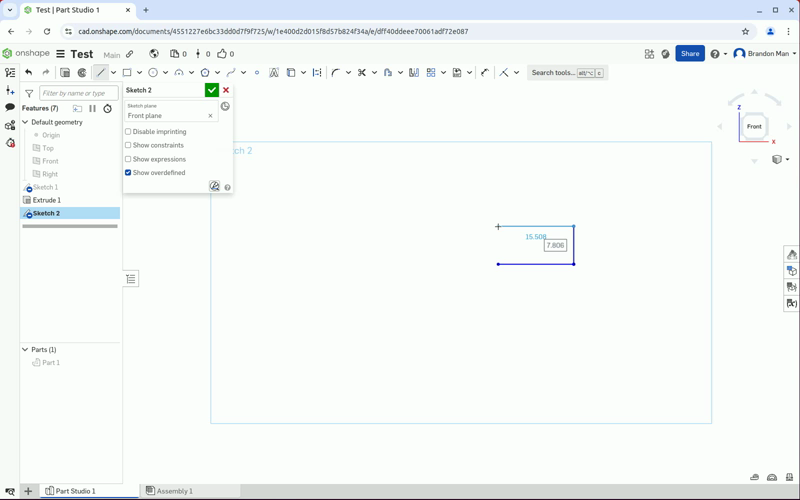
key_up(shift)
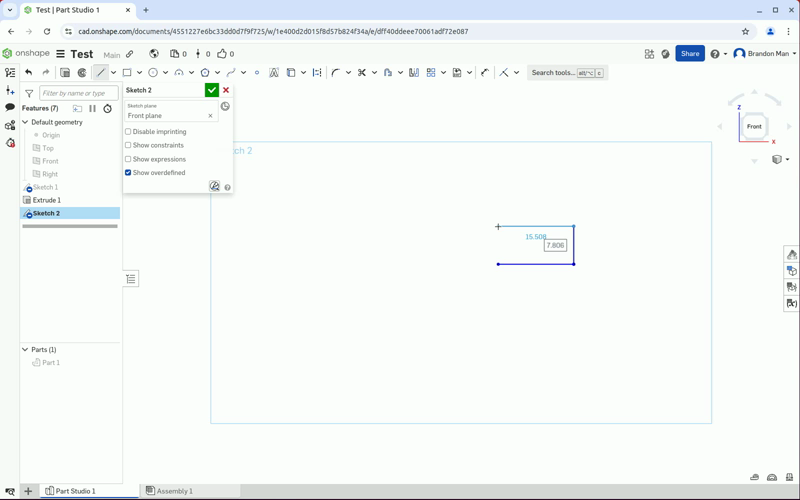
mouse_move(528, 226)
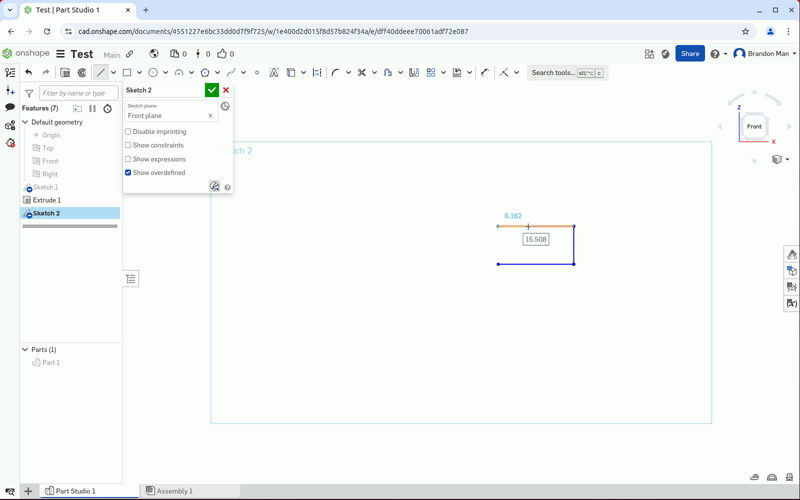
key_down(shift)
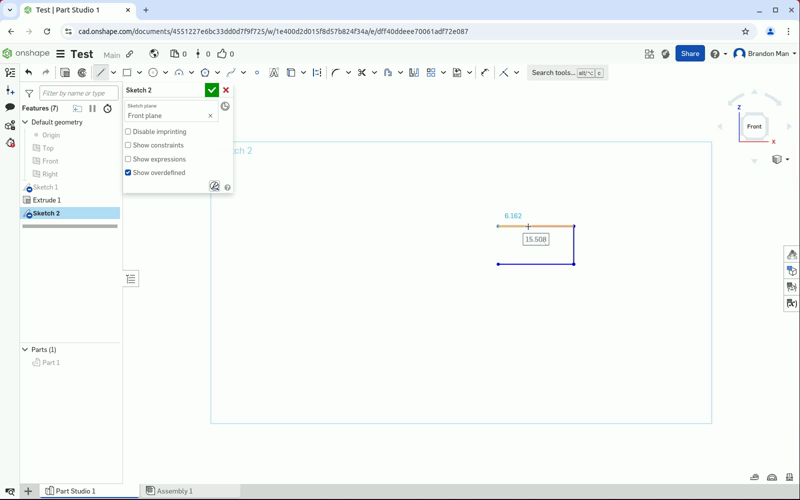
mouse_move(498, 264)
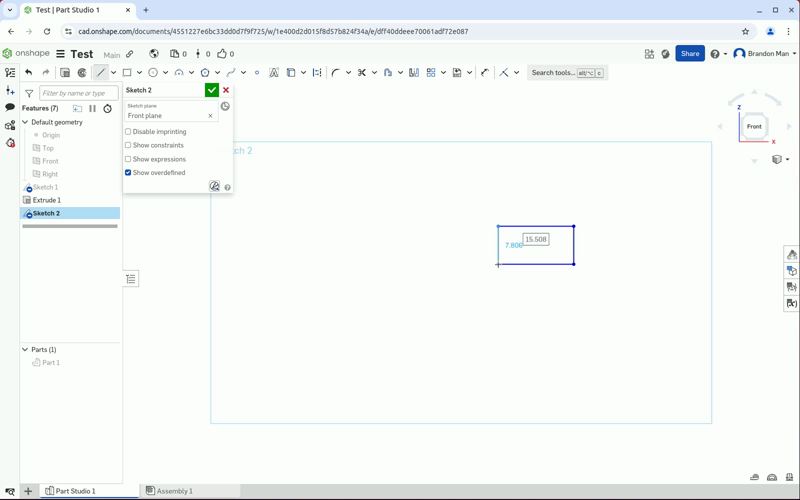
key_up(shift)
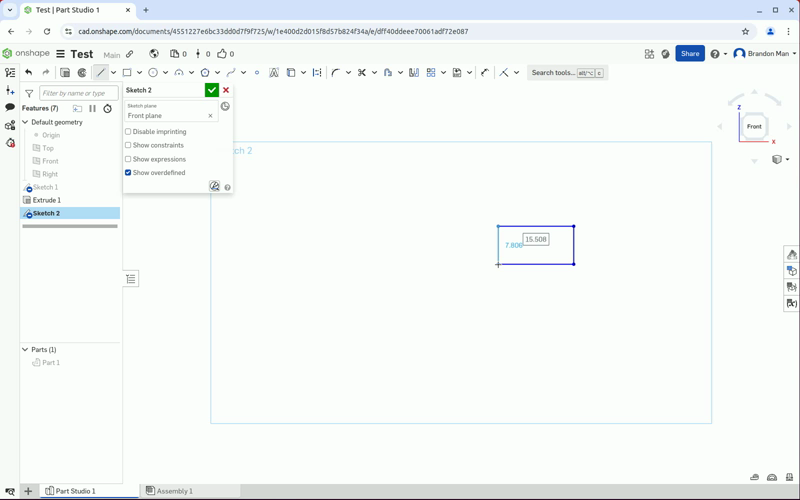
click(498, 264)
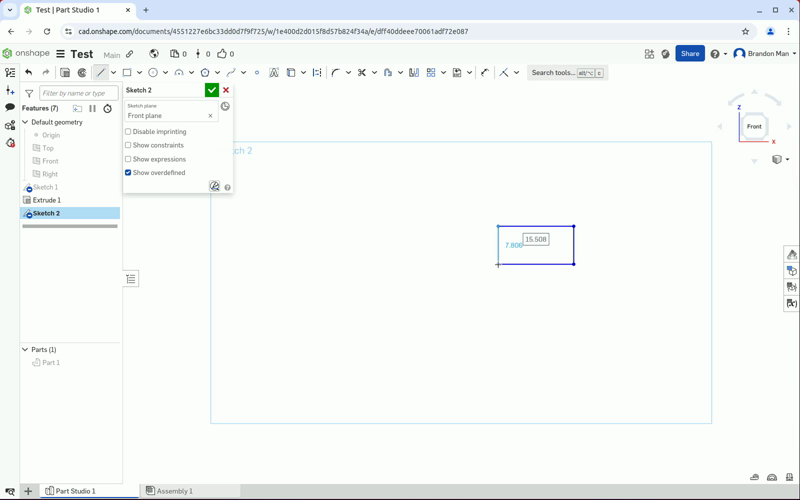
key(esc)
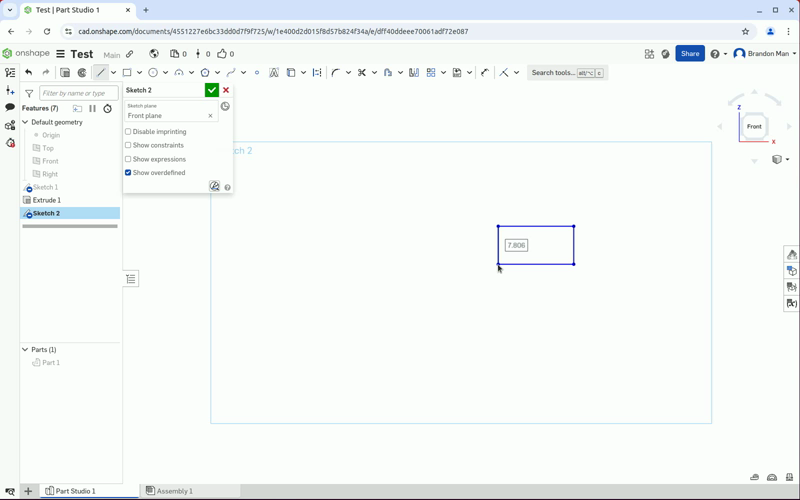
mouse_move(515, 246)
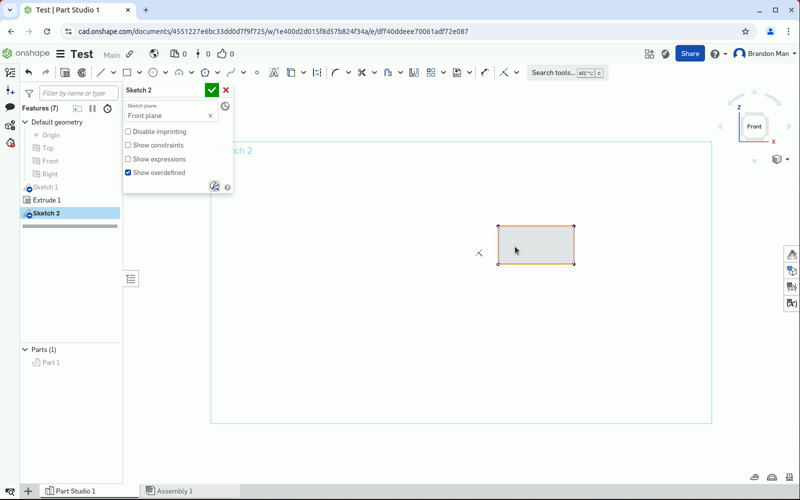
click(515, 246)
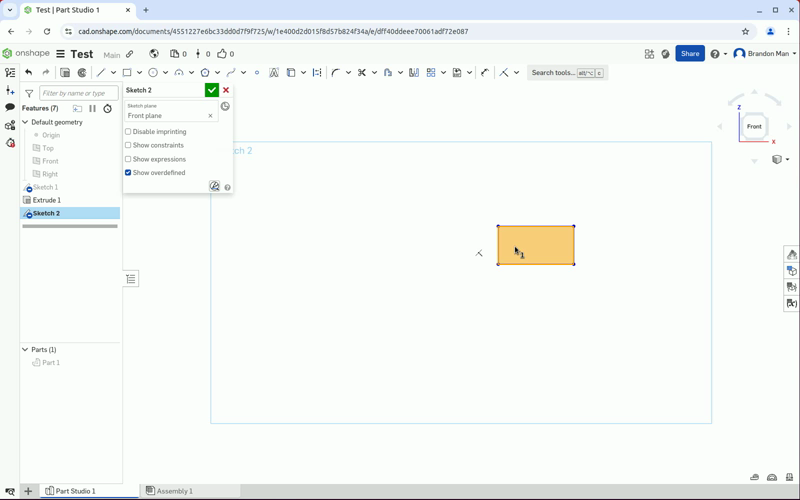
mouse_move(73, 352)
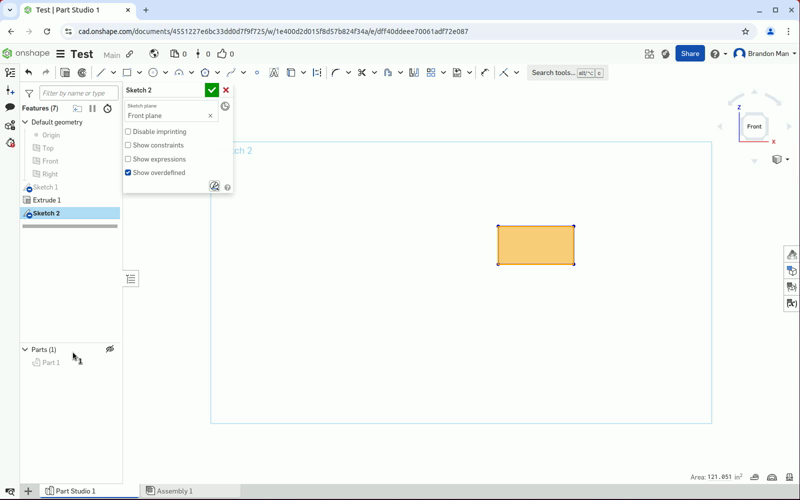
key(shift+y)
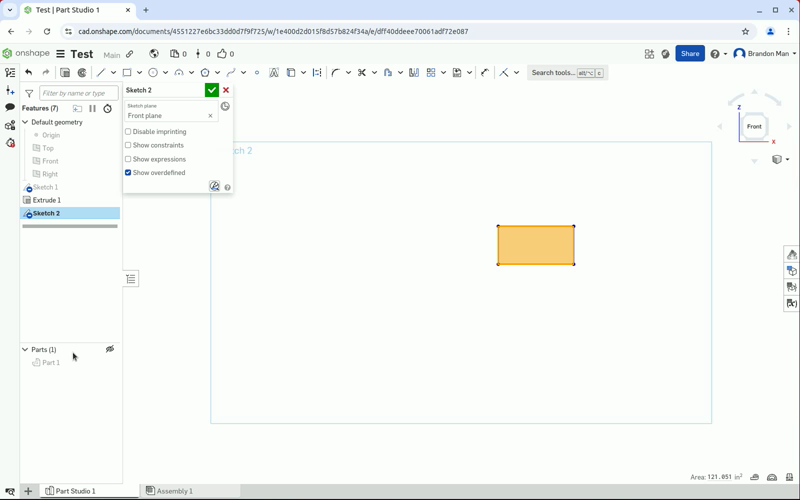
key(shift+e)
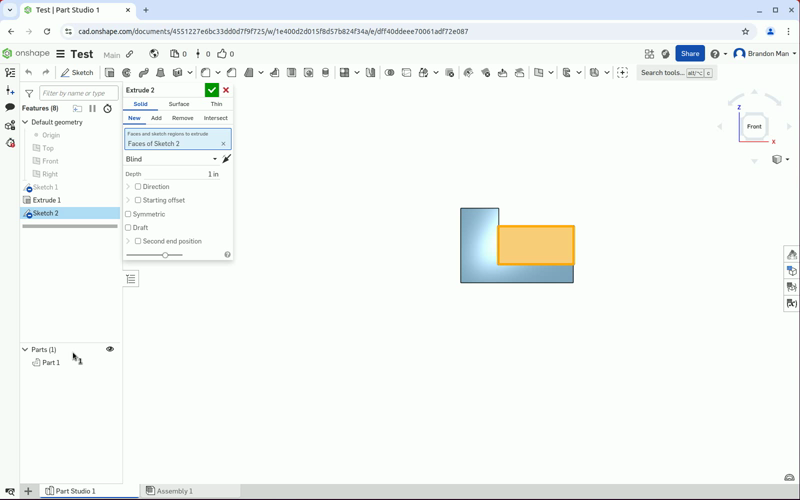
mouse_move(143, 106)
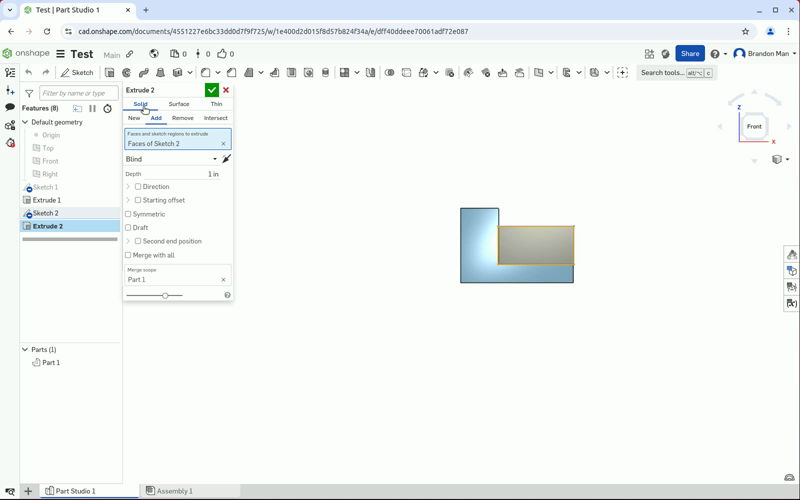
click(143, 106)
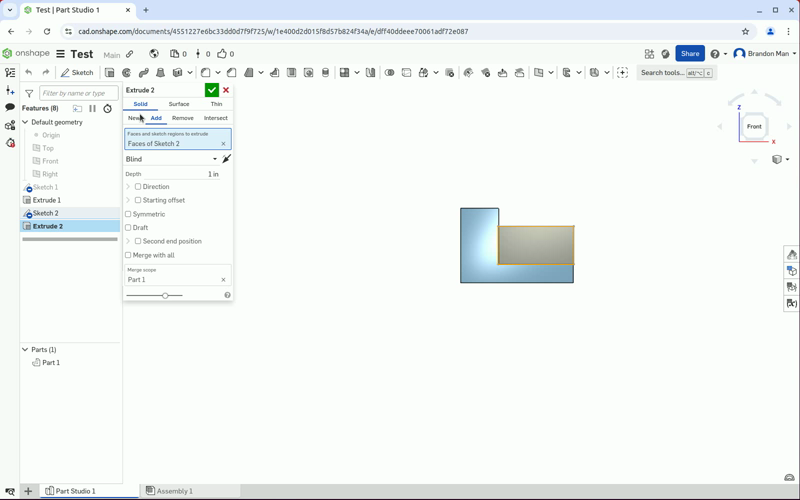
mouse_move(137, 120)
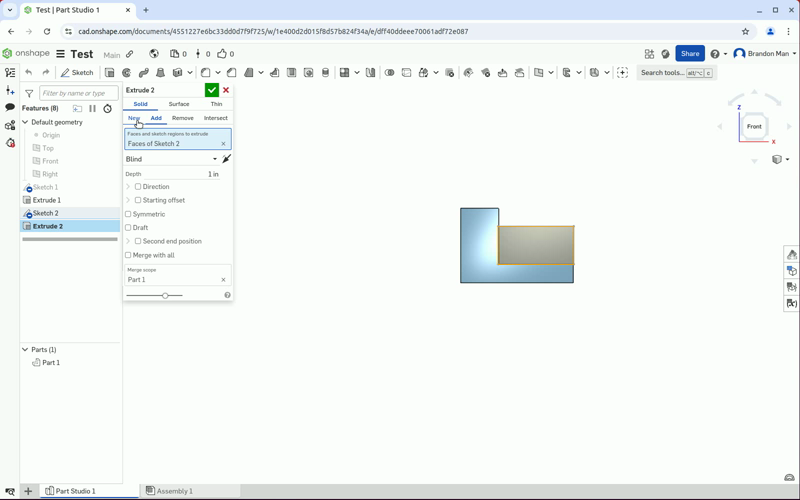
click(137, 120)
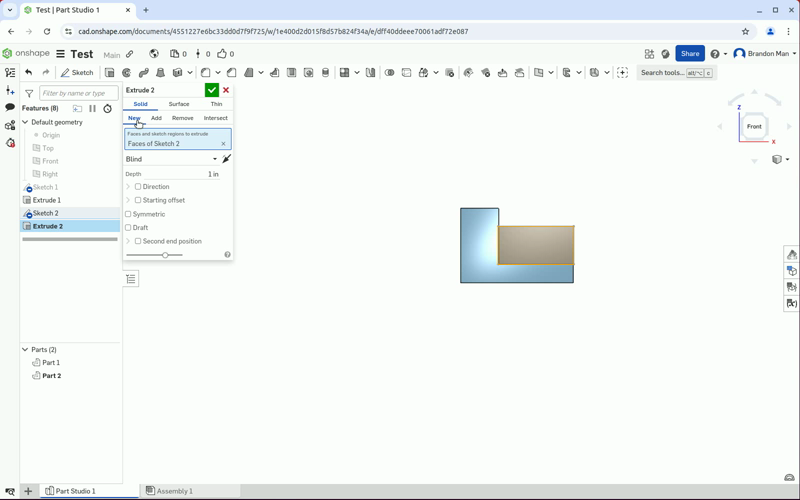
key(tab, 4)
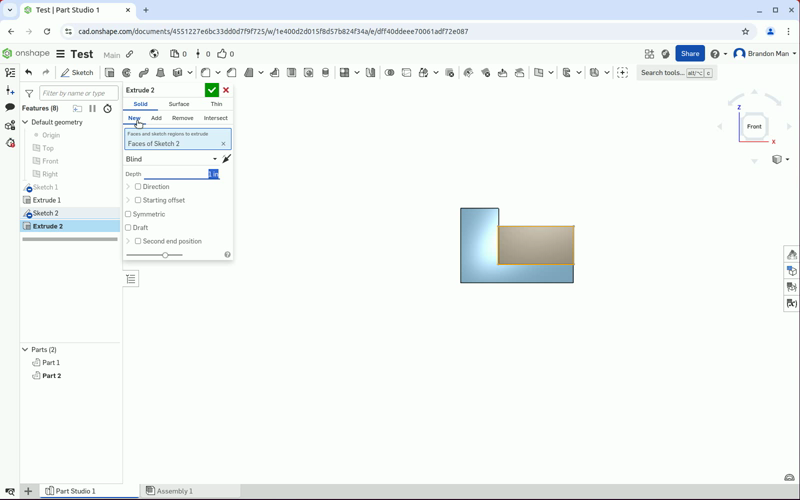
text(3.851)
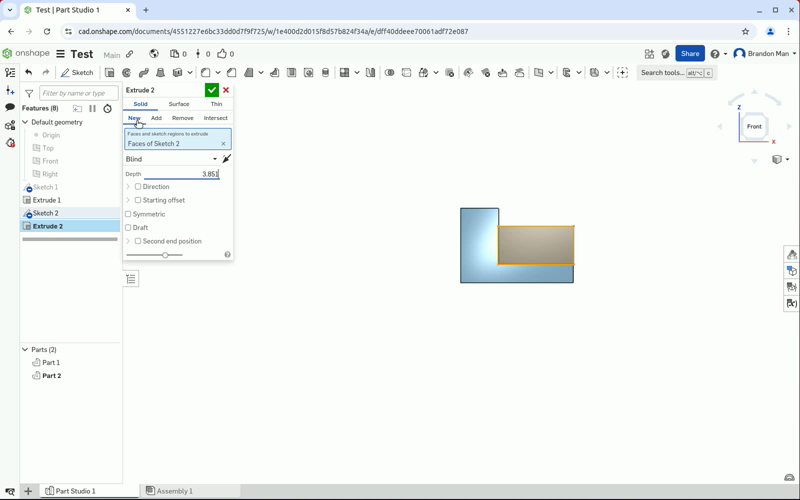
key(enter)
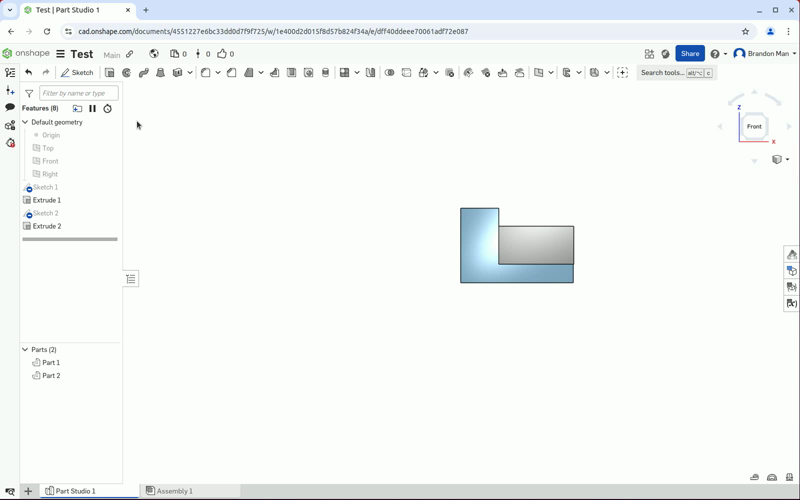
key(shift+h)
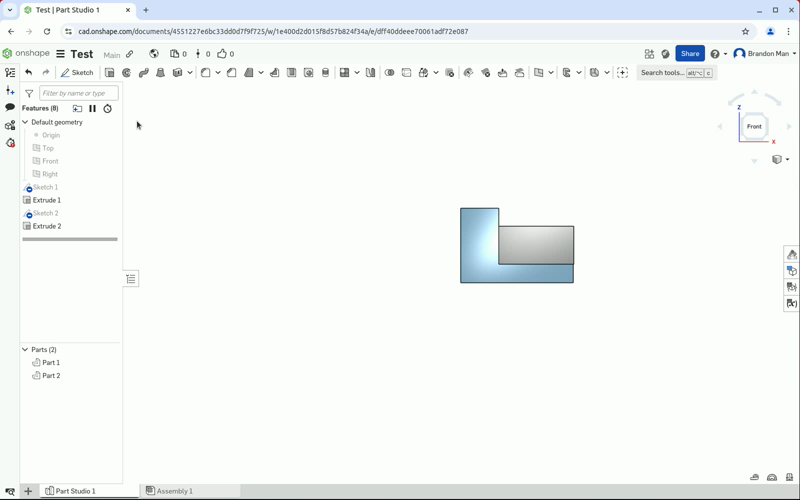
key(shift+h)
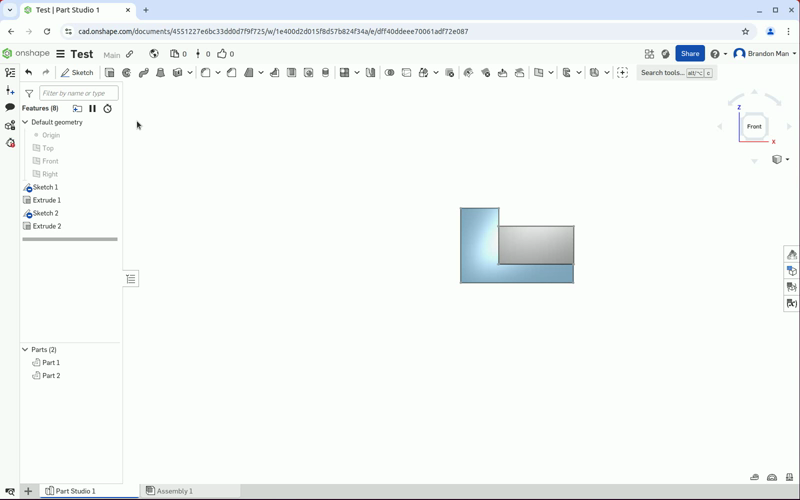
key(shift+7)
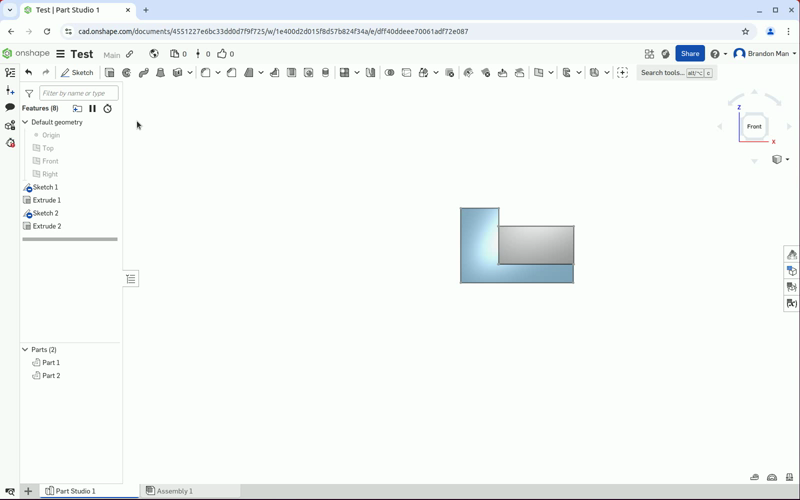
key(left, 2)
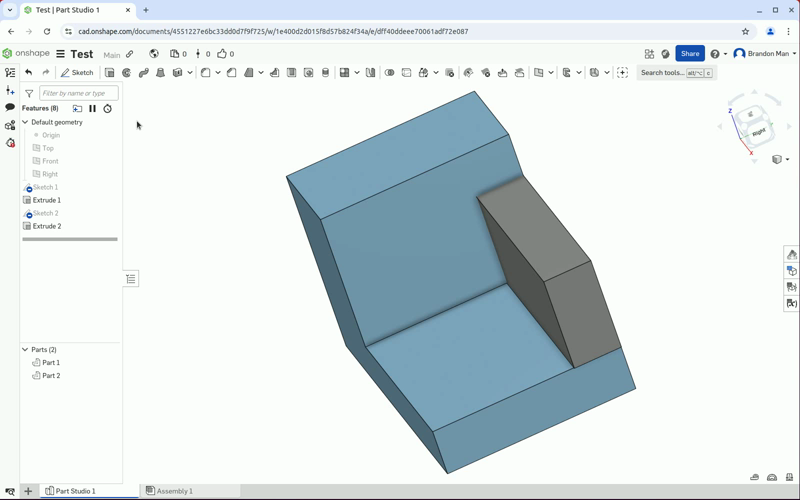
key(down, 2)
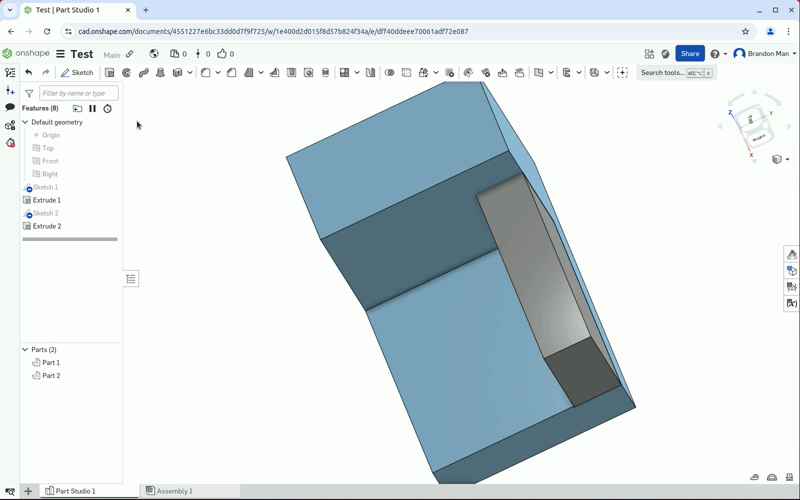
key(up, 2)
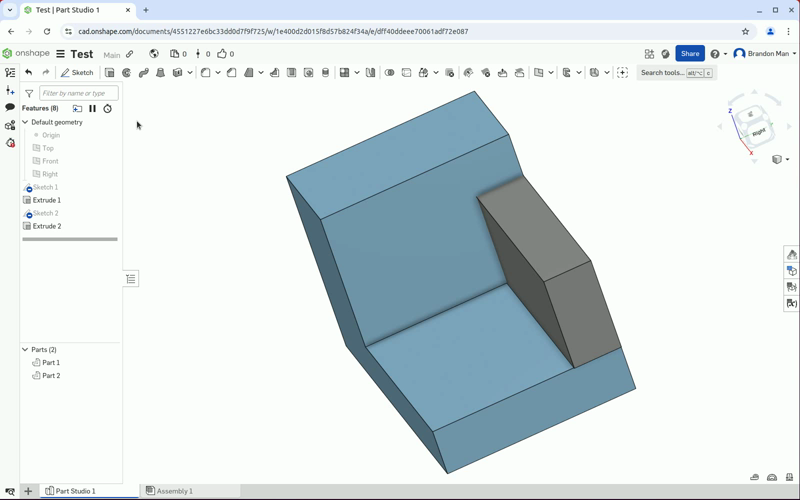
key(right, 2)
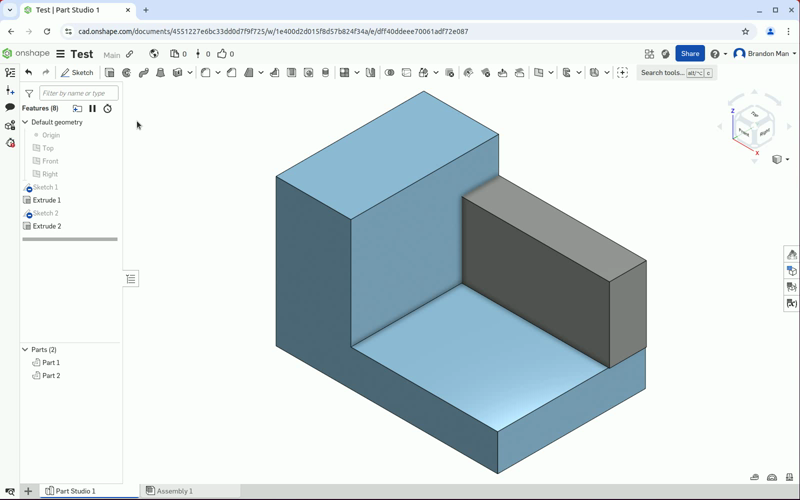
mouse_move(73, 189)
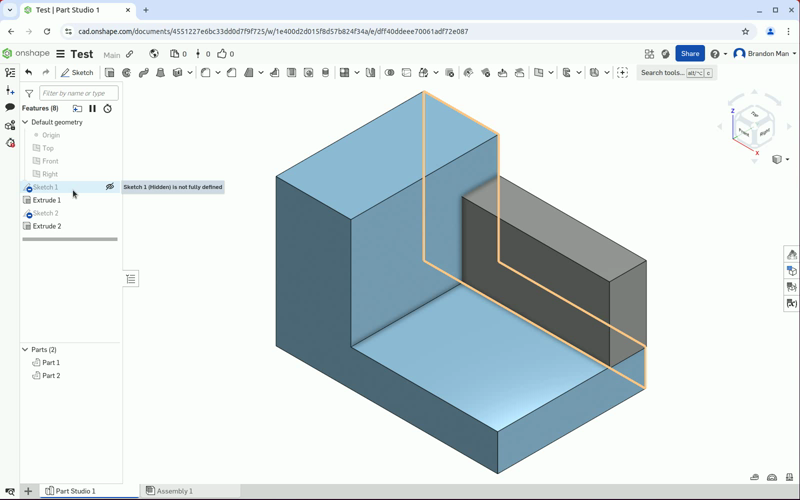
click(73, 189)